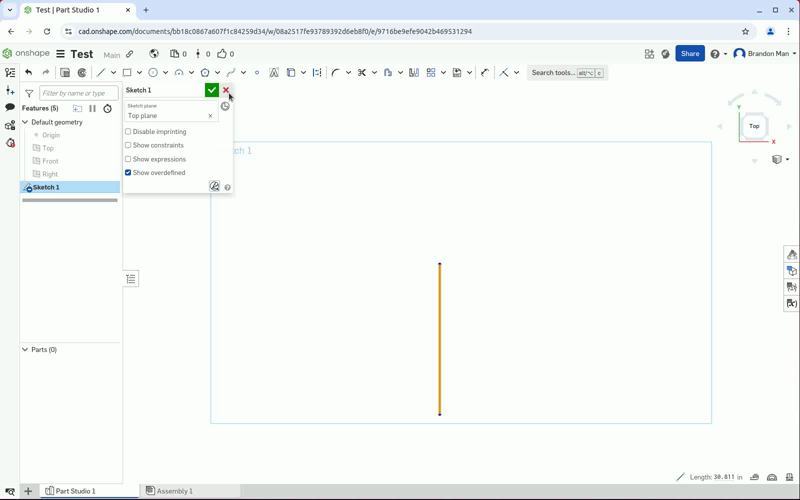
key(shift+h)
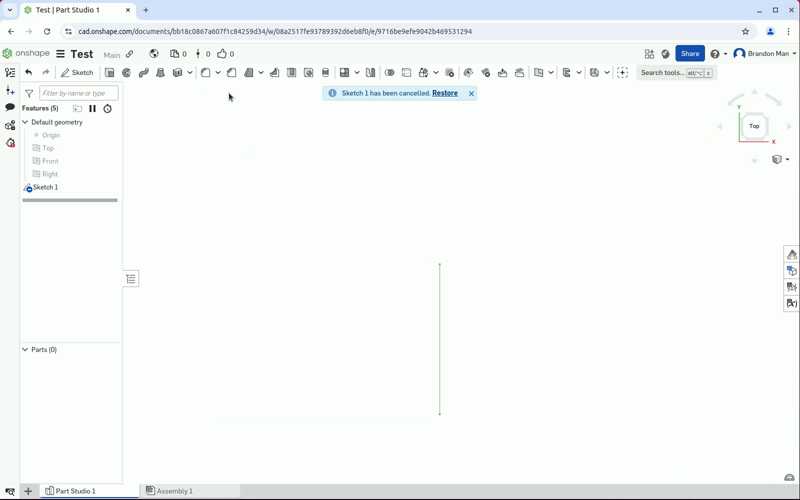
key(shift+s)
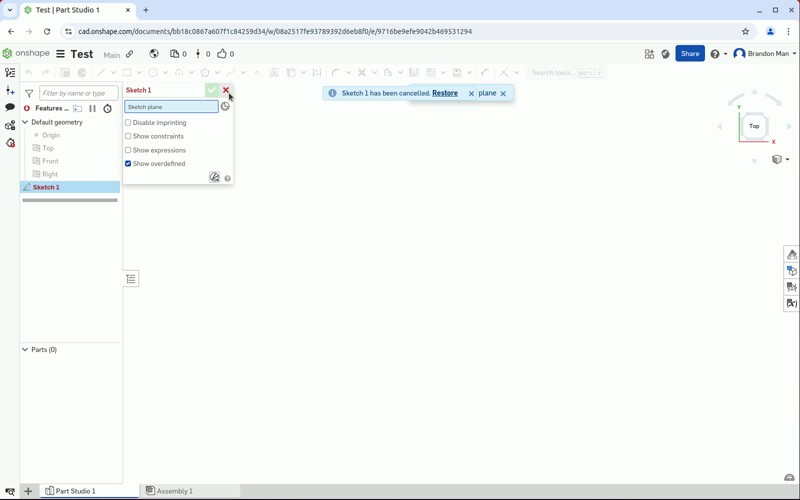
mouse_move(73, 150)
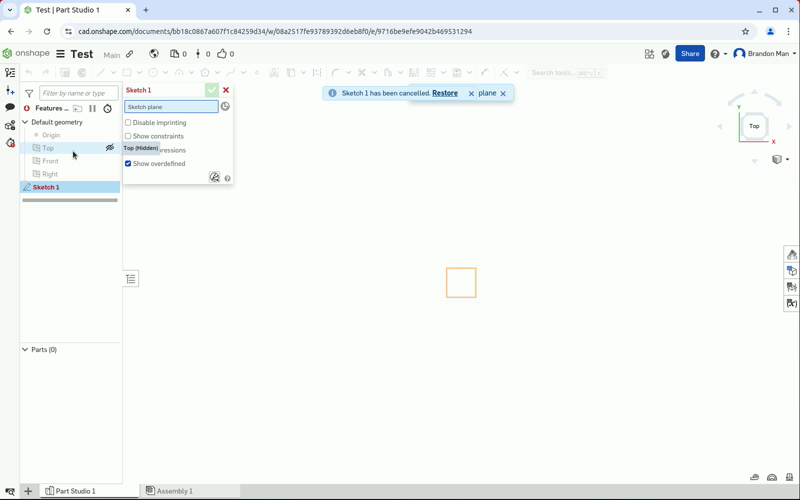
click(73, 150)
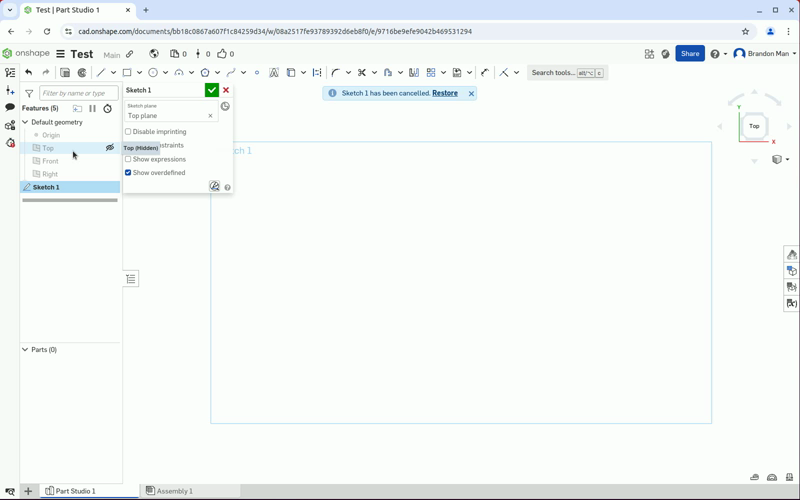
mouse_move(73, 352)
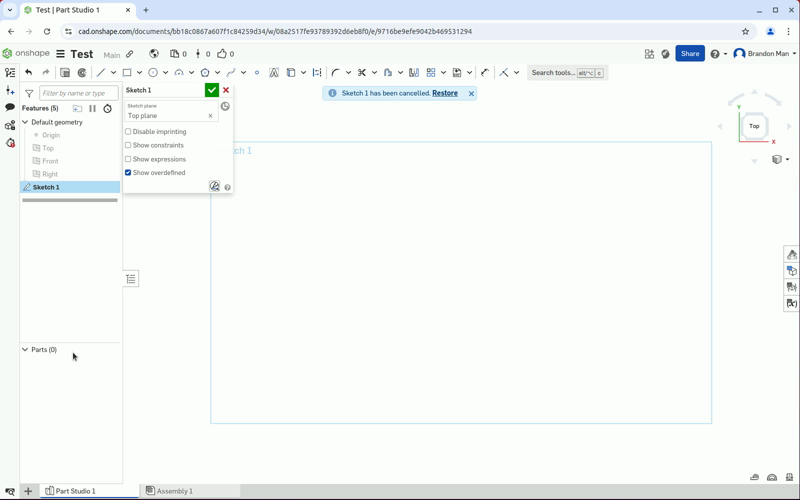
key(y)
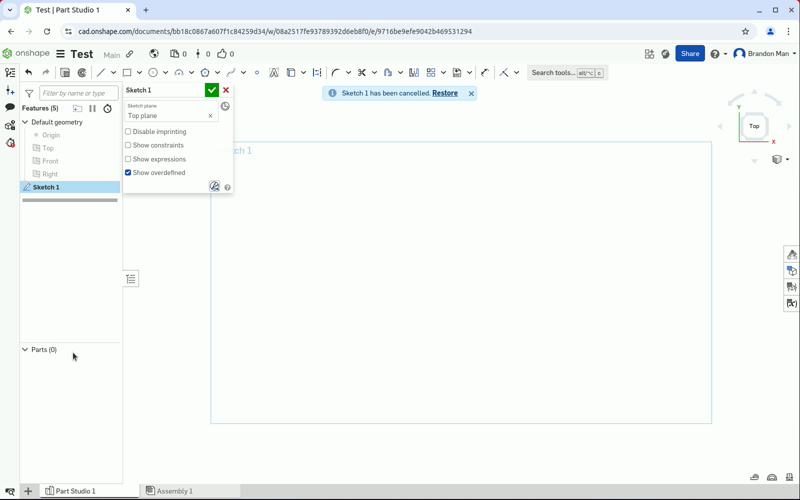
key(c)
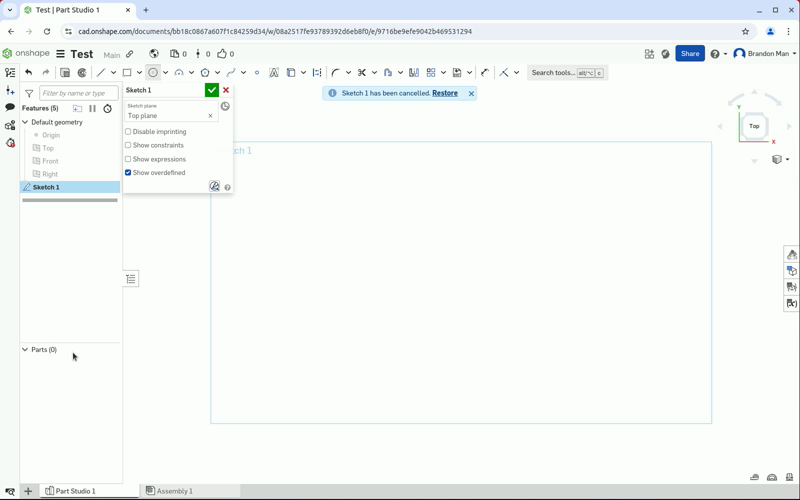
key_down(shift)
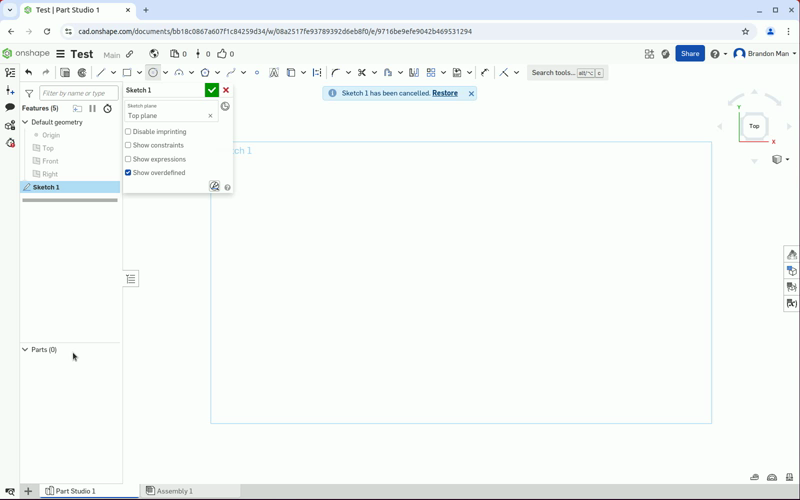
mouse_move(461, 282)
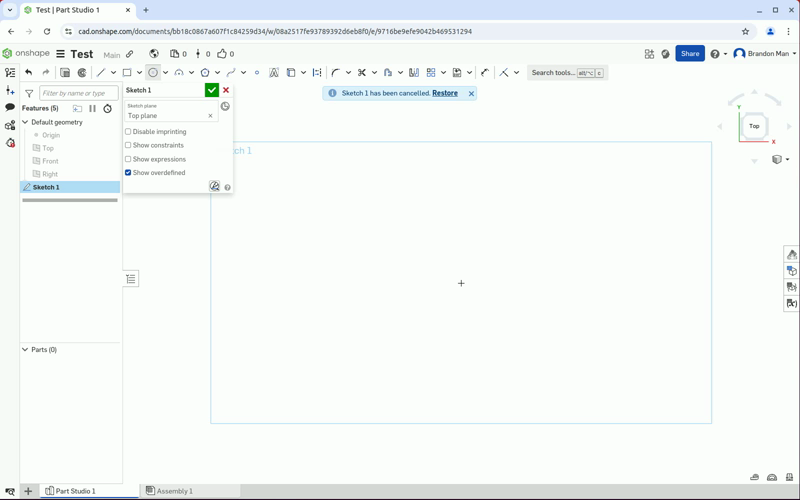
click(461, 282)
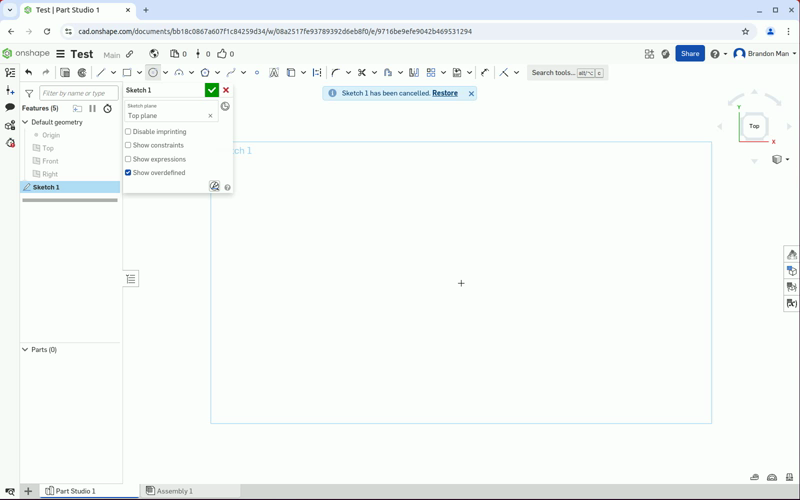
key_up(shift)
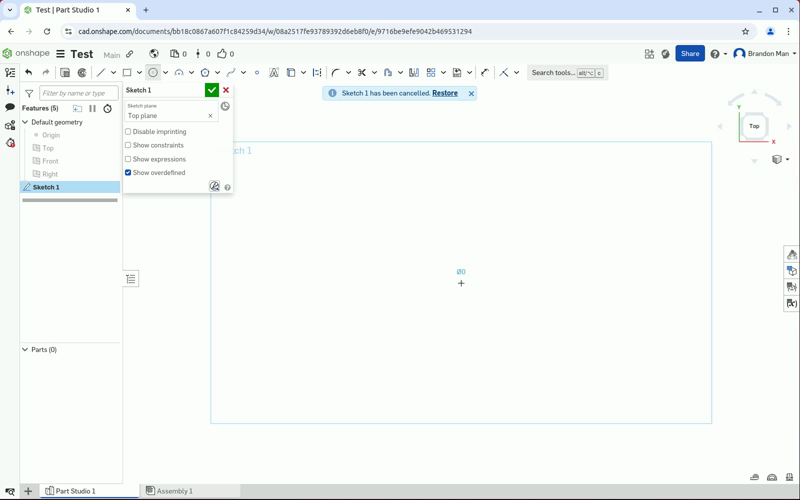
mouse_move(574, 282)
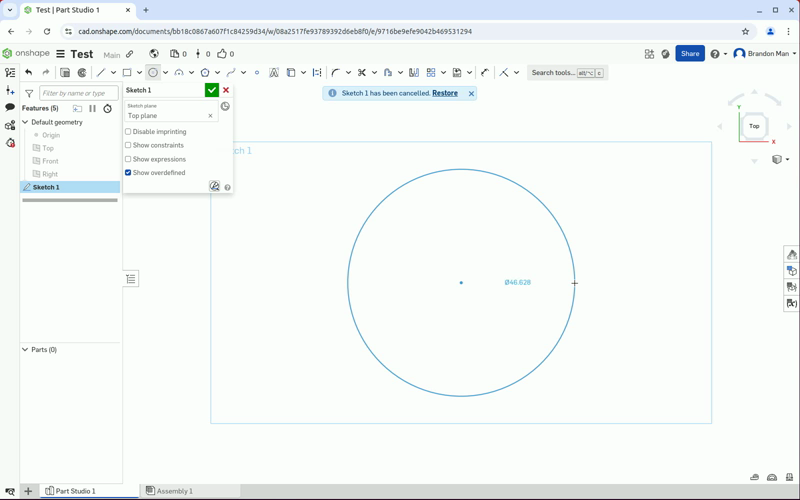
click(574, 282)
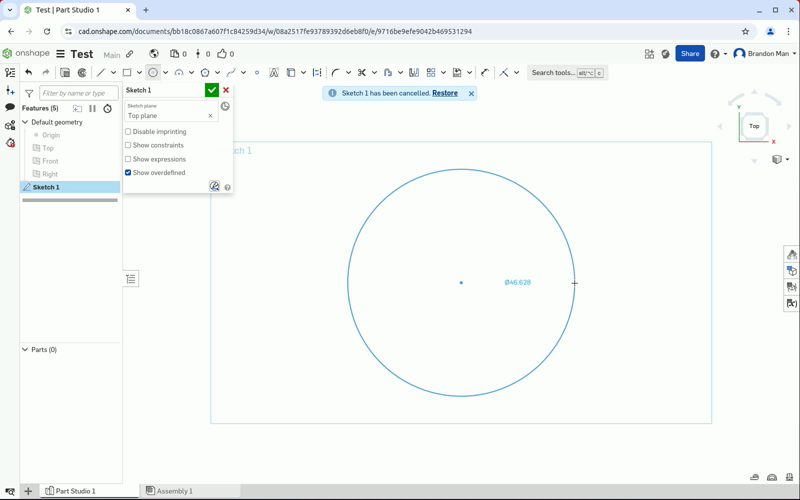
key(esc)
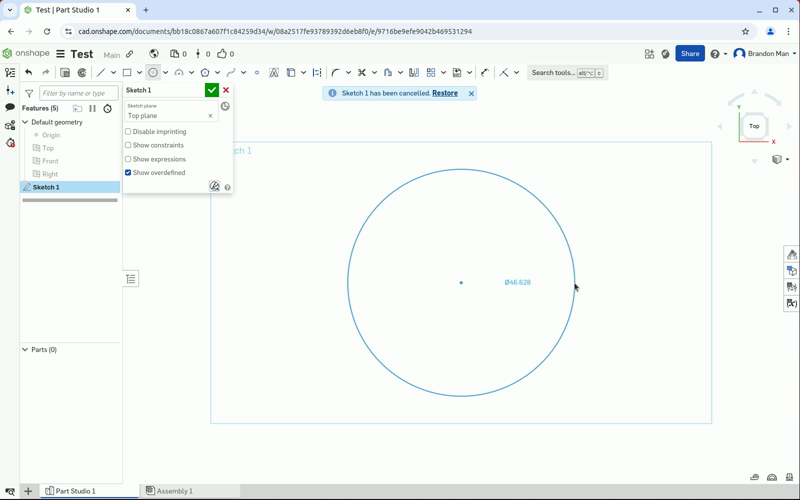
key(c)
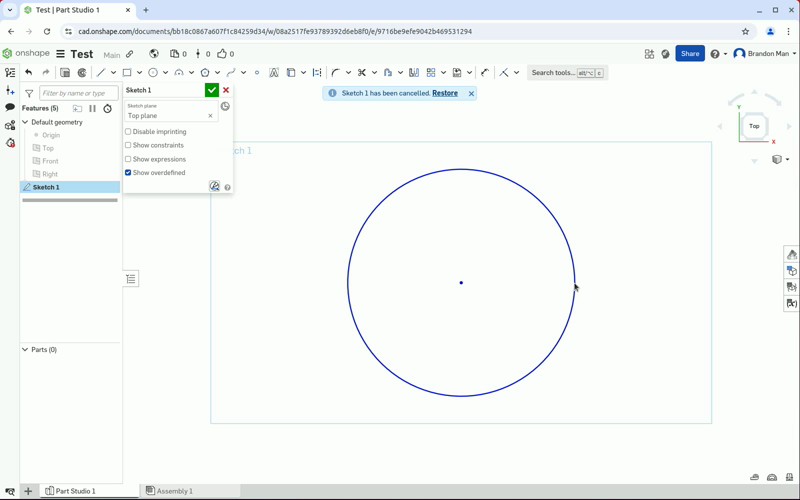
key_down(shift)
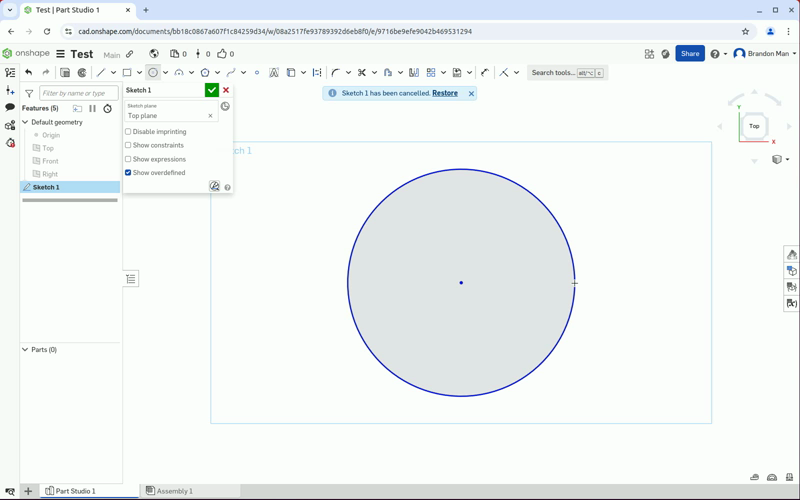
mouse_move(369, 334)
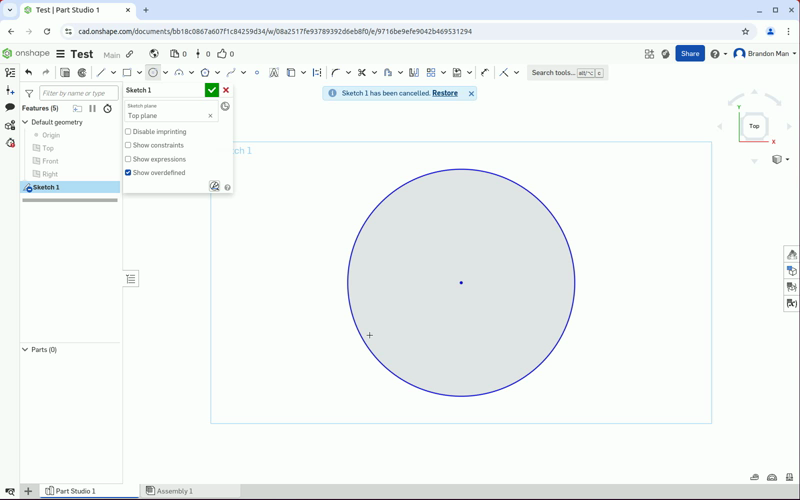
click(369, 334)
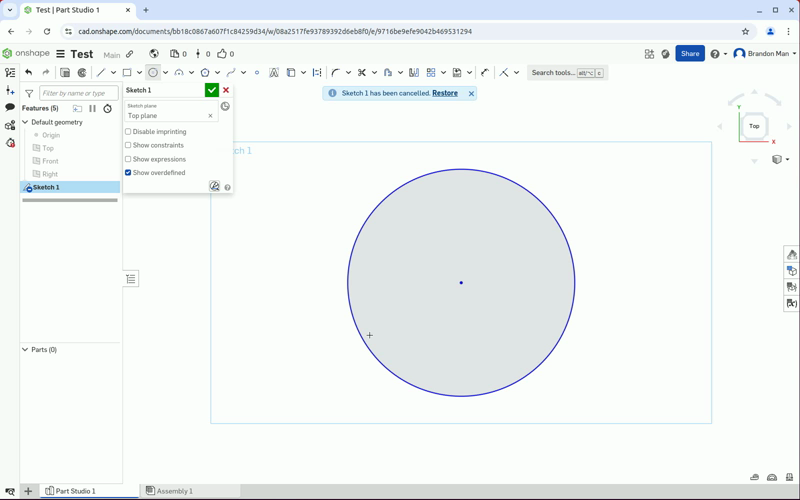
key_up(shift)
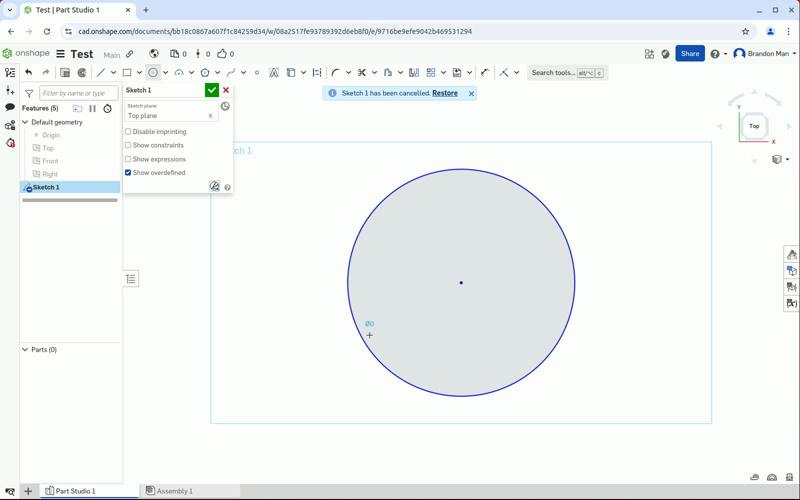
mouse_move(374, 334)
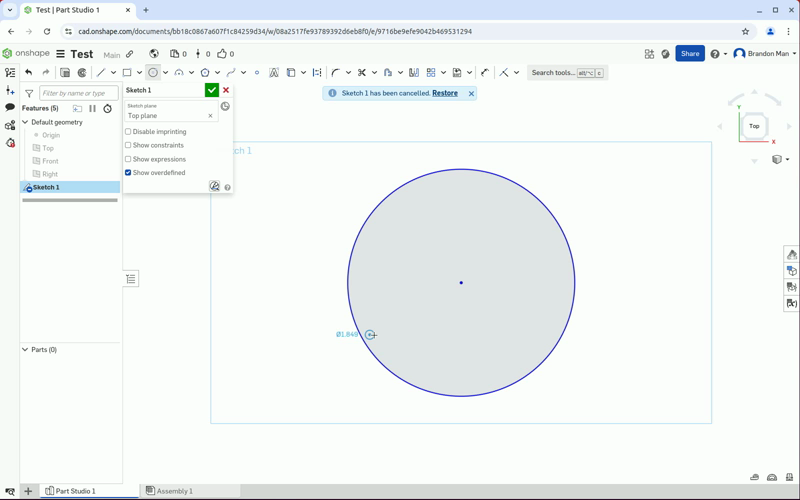
click(374, 334)
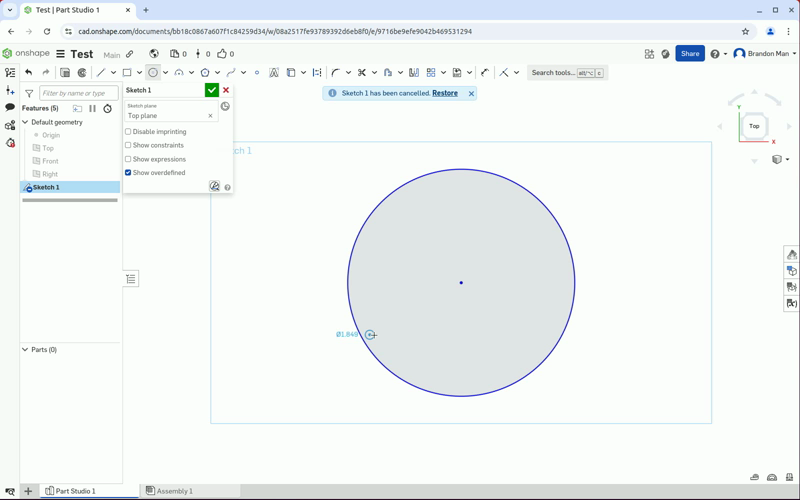
key(esc)
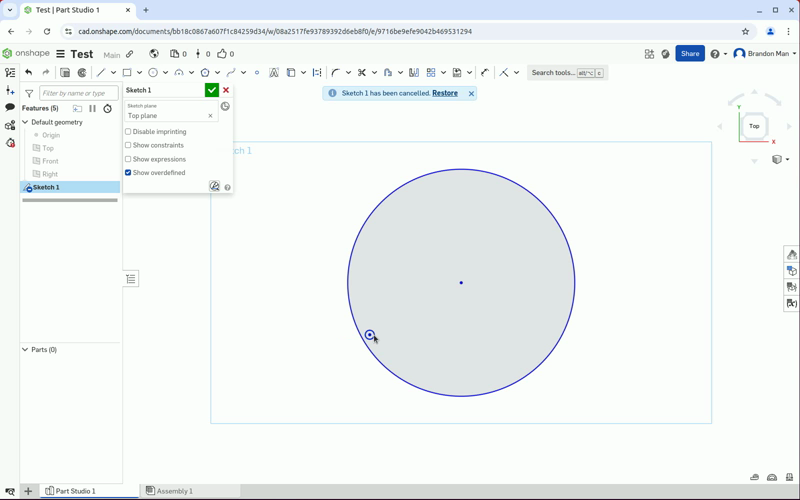
key(c)
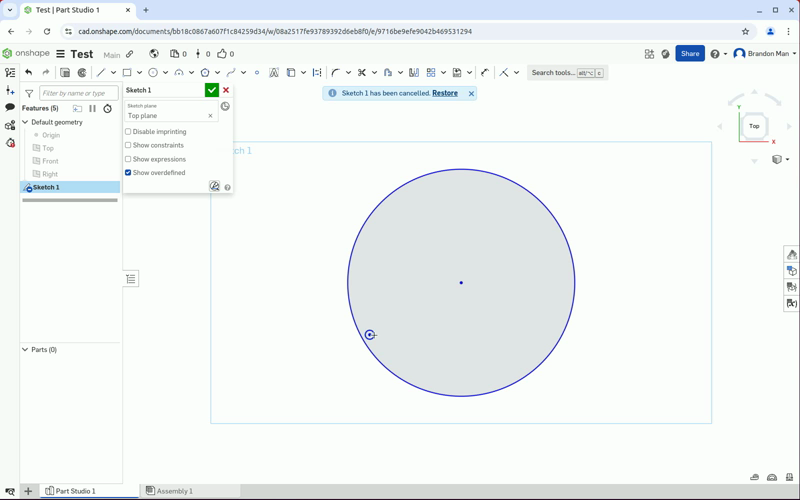
key_down(shift)
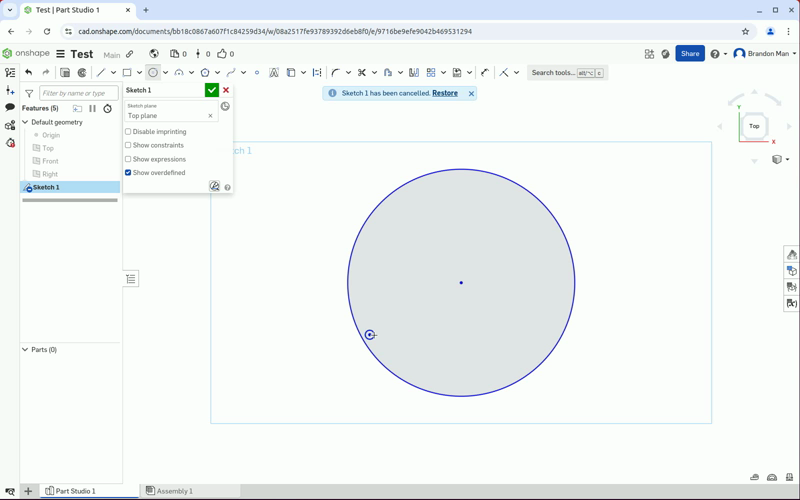
mouse_move(461, 179)
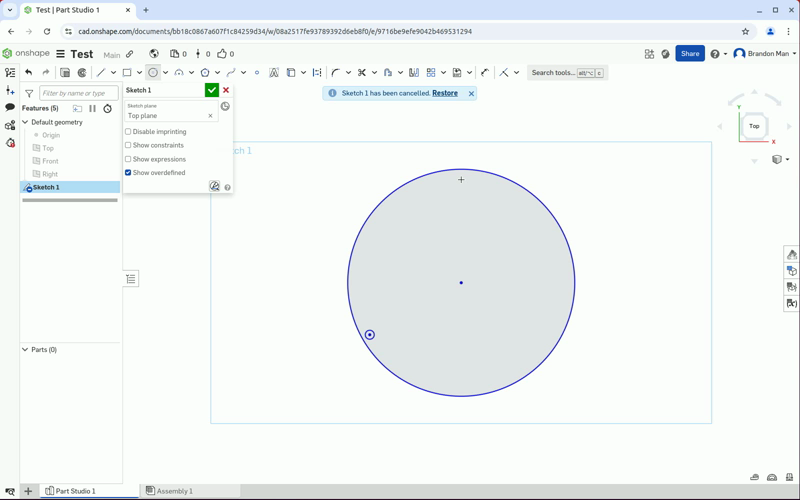
click(461, 179)
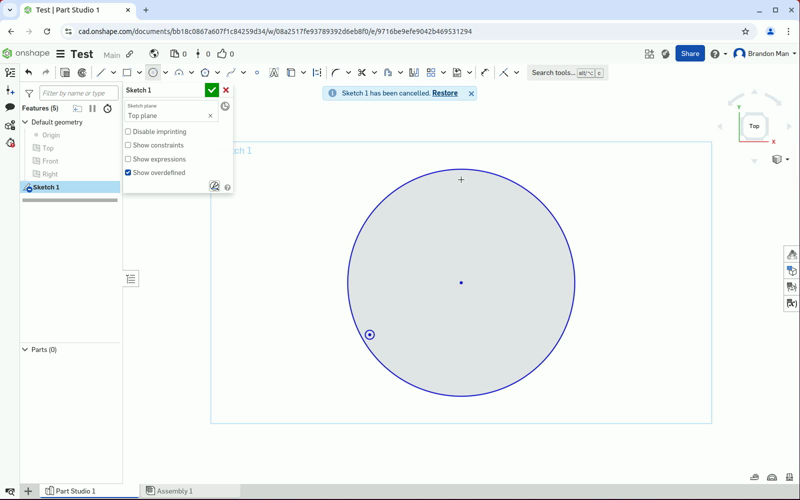
key_up(shift)
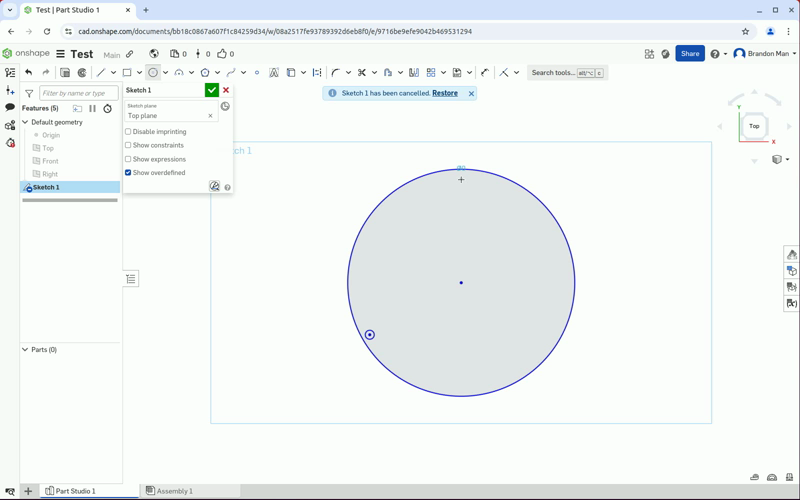
mouse_move(466, 179)
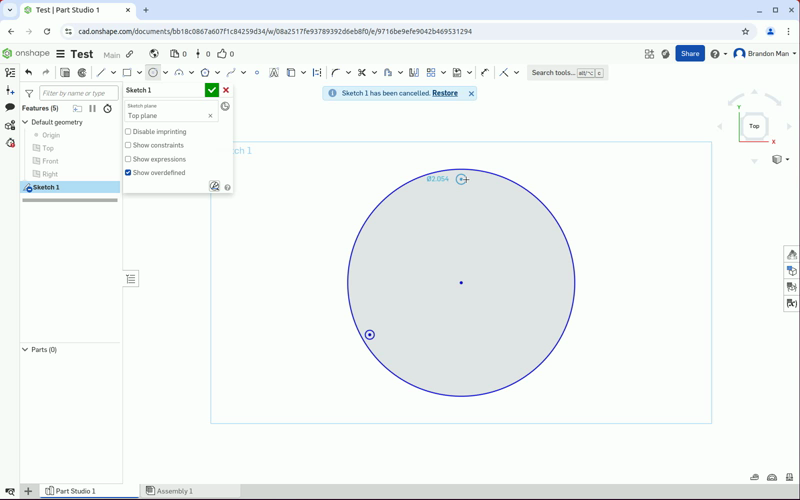
click(466, 179)
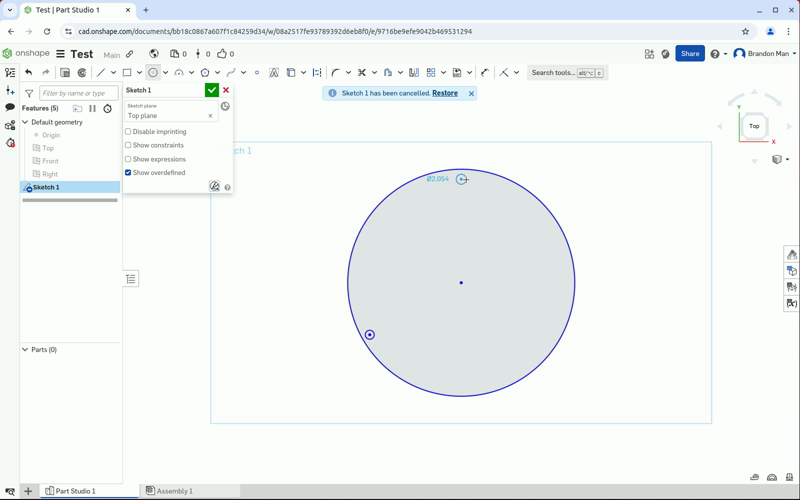
key(esc)
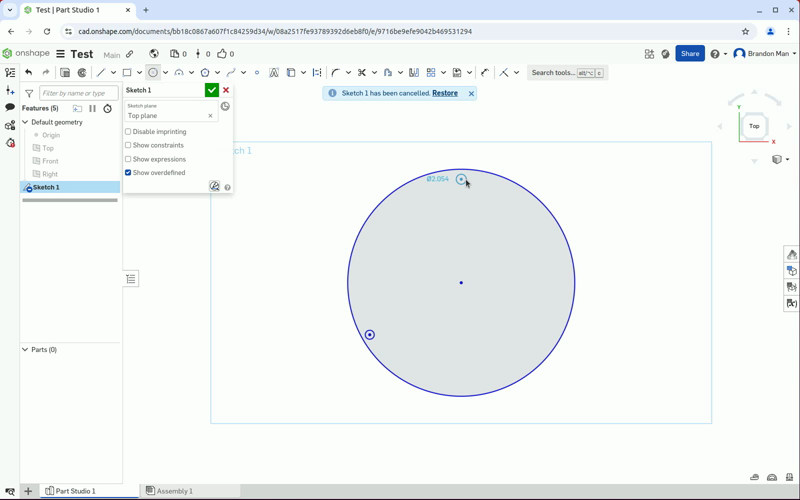
key(c)
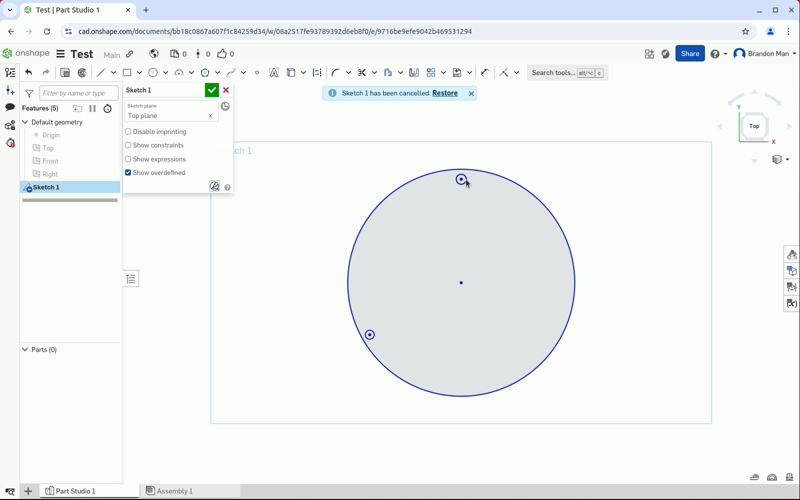
key_down(shift)
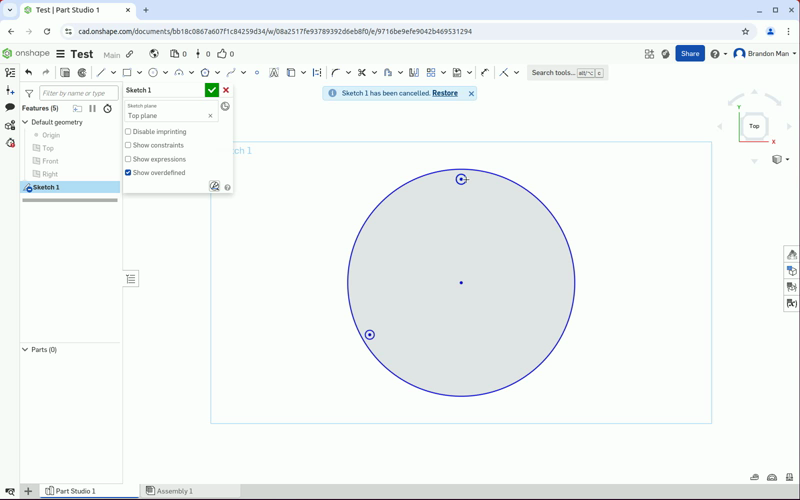
mouse_move(550, 334)
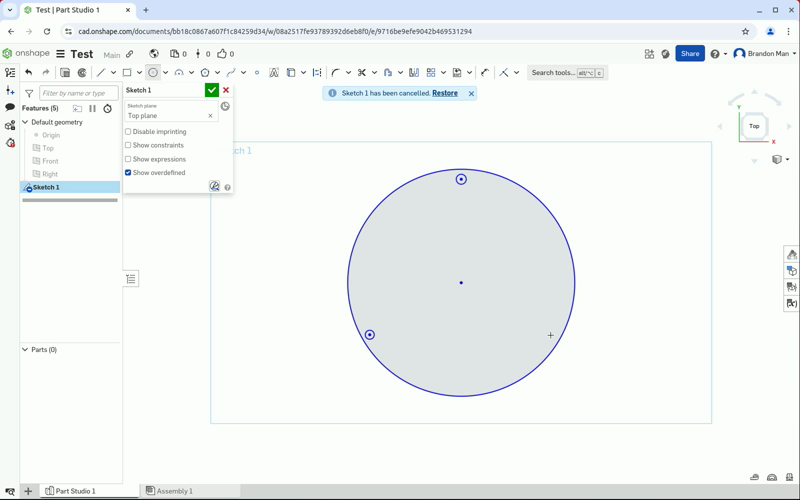
click(550, 334)
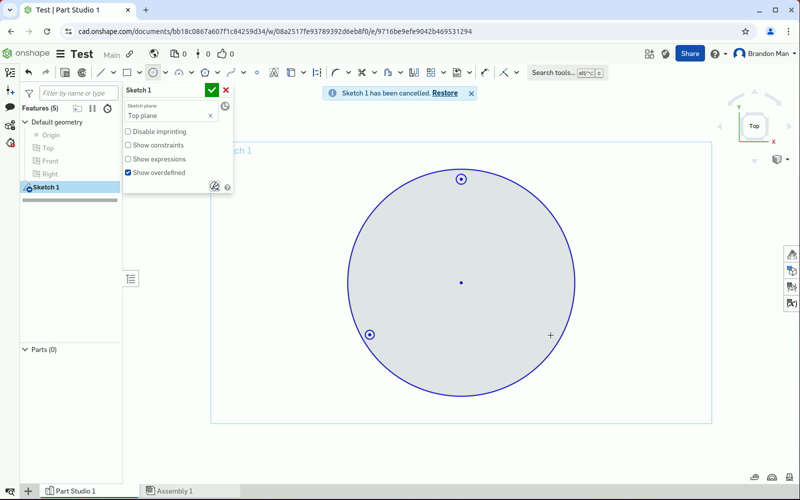
key_up(shift)
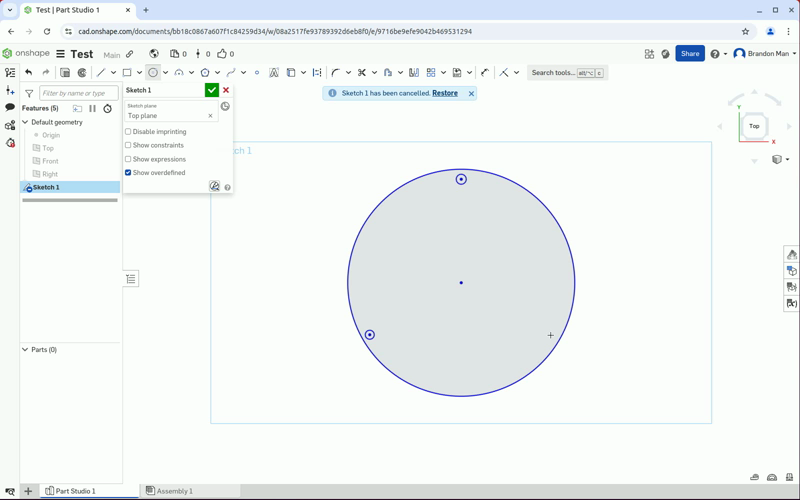
mouse_move(555, 334)
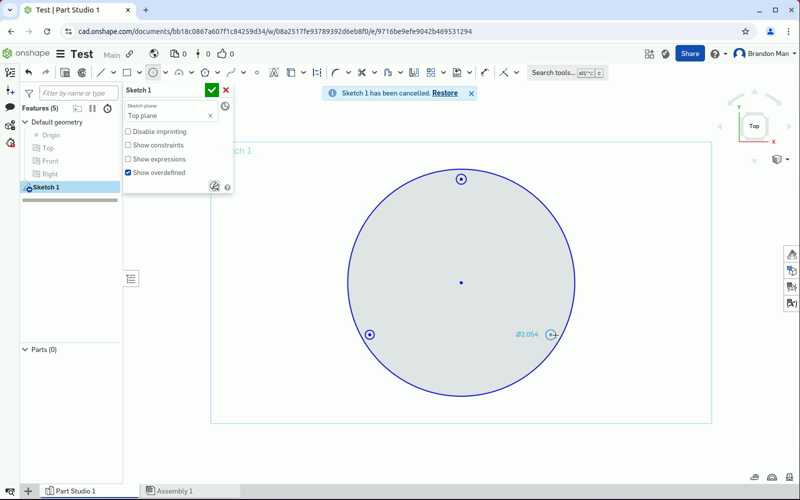
click(555, 334)
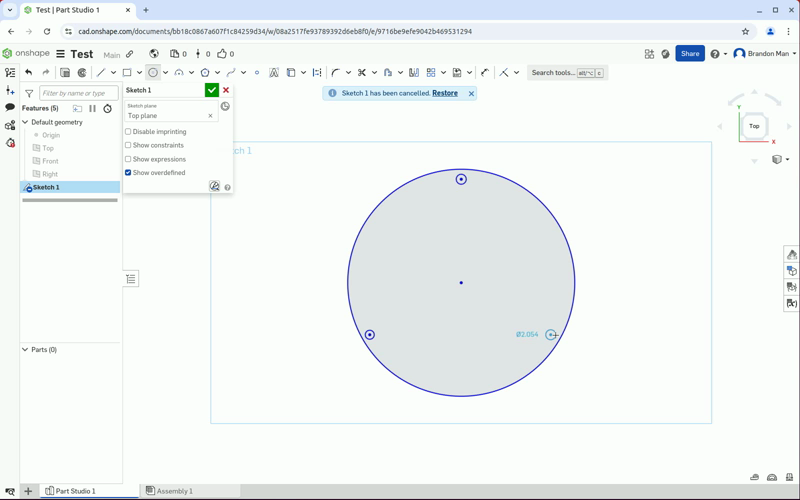
key(esc)
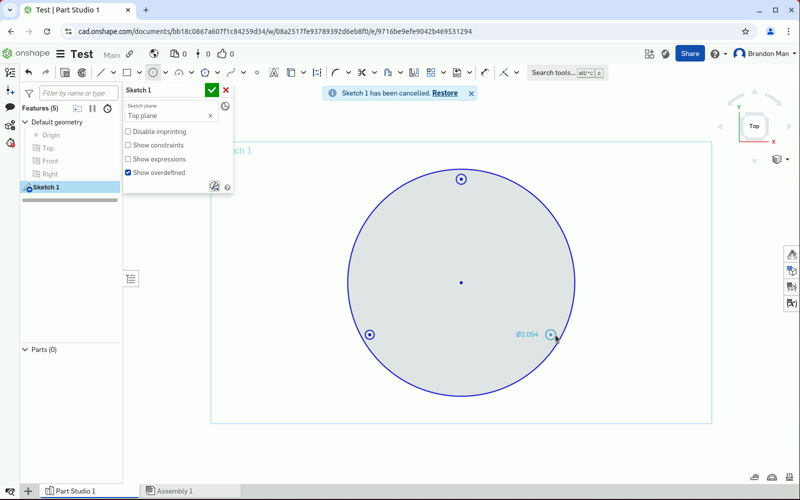
mouse_move(519, 318)
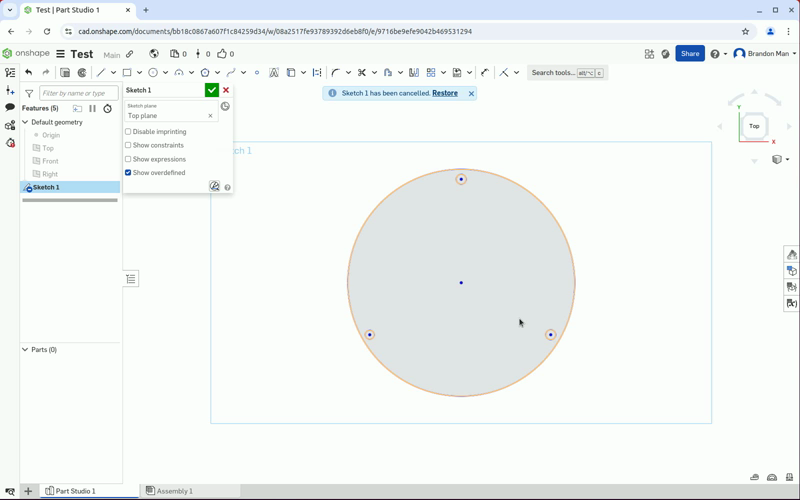
click(519, 318)
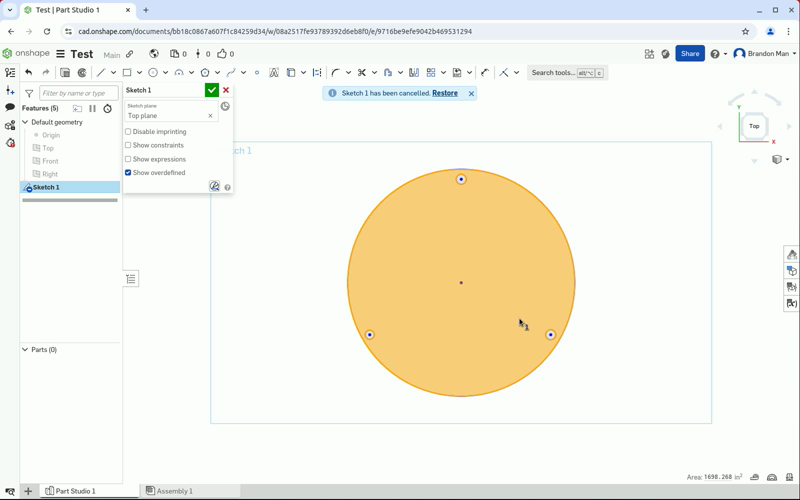
mouse_move(73, 352)
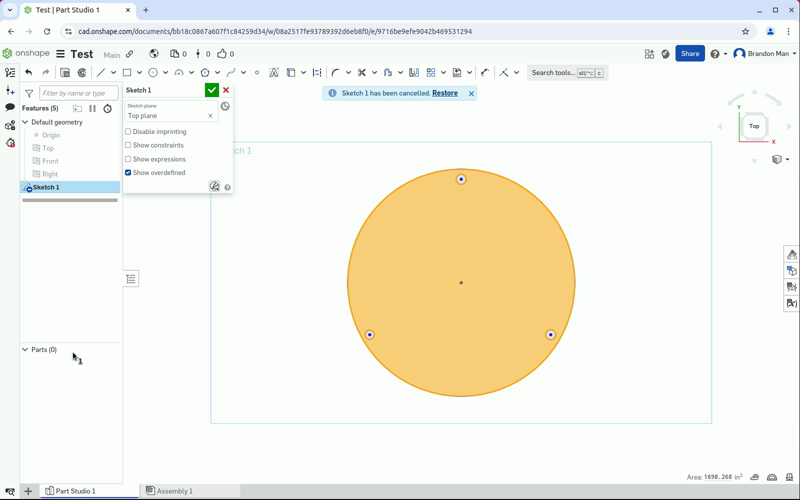
key(shift+y)
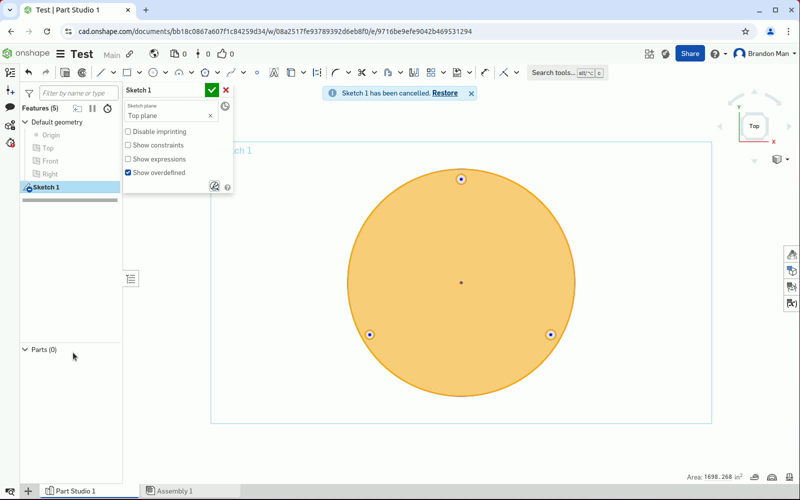
key(shift+e)
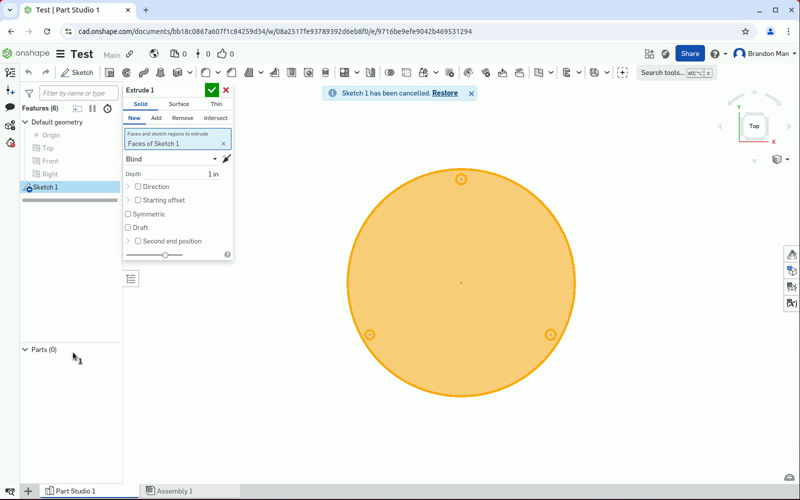
mouse_move(143, 106)
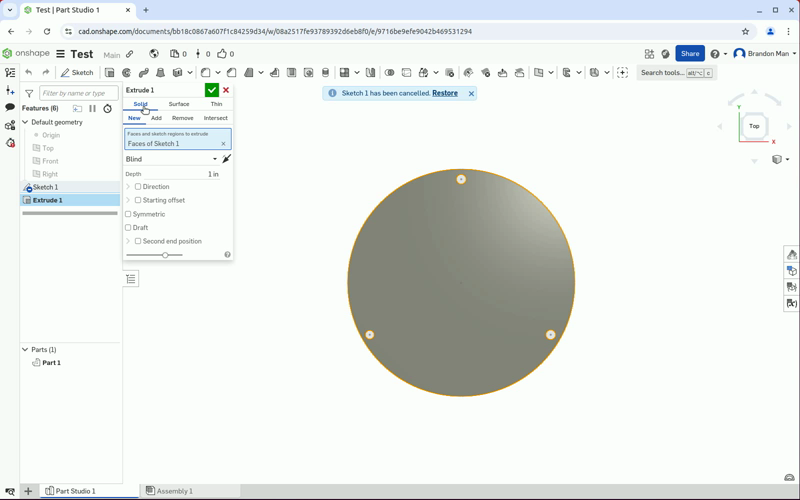
click(143, 106)
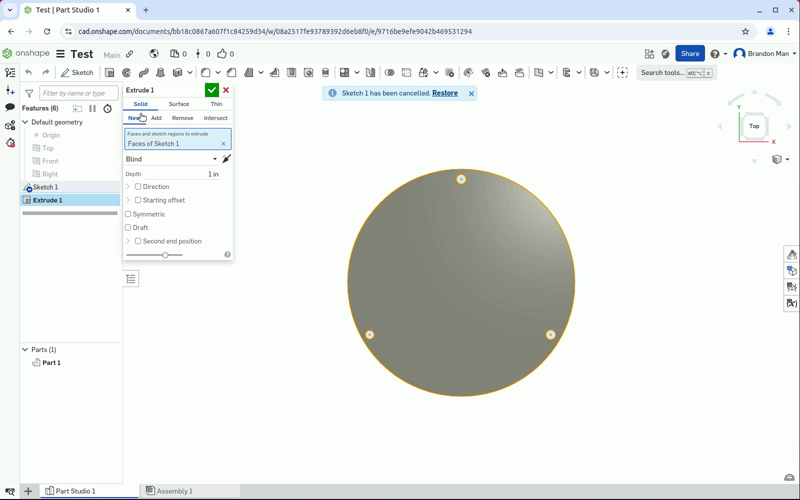
mouse_move(137, 120)
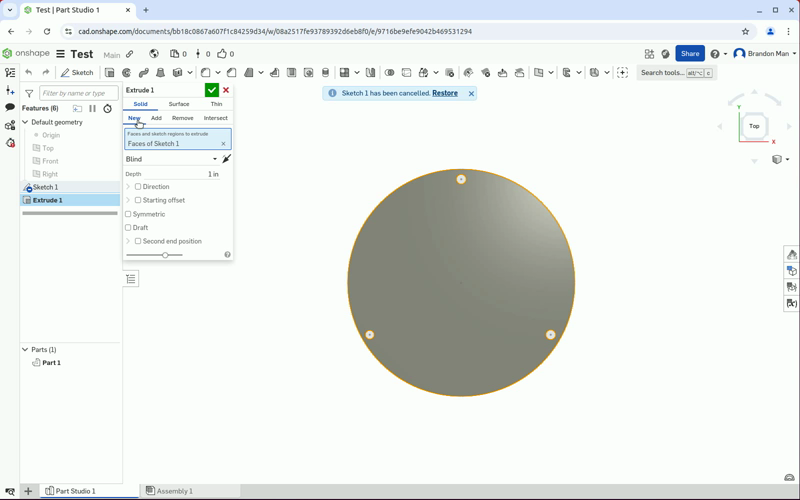
click(137, 120)
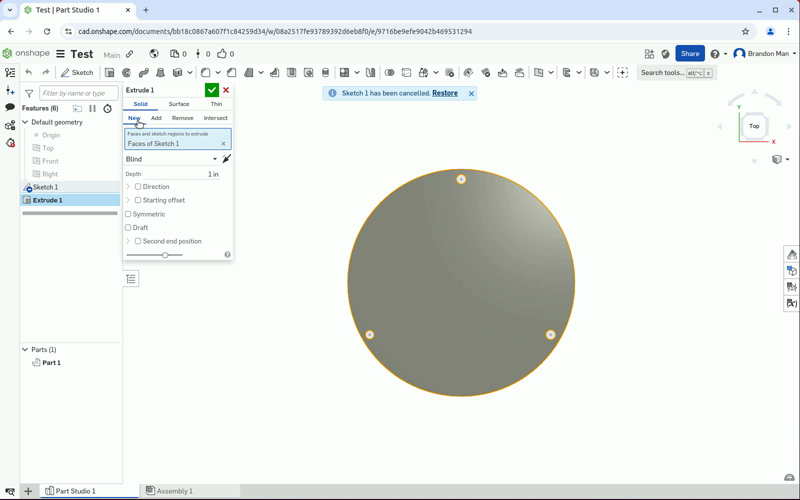
key(tab, 4)
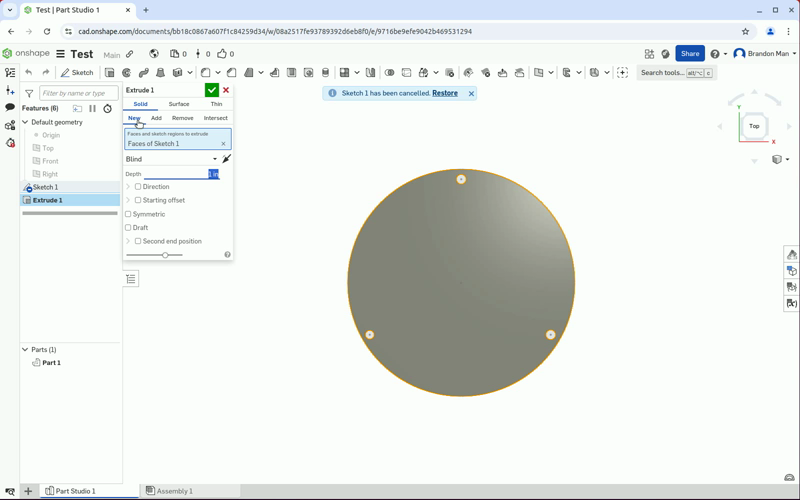
text(0.481)
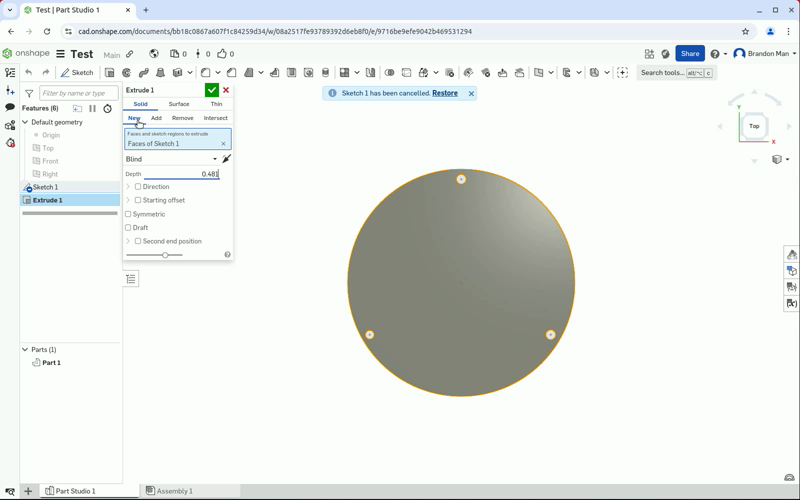
key(enter)
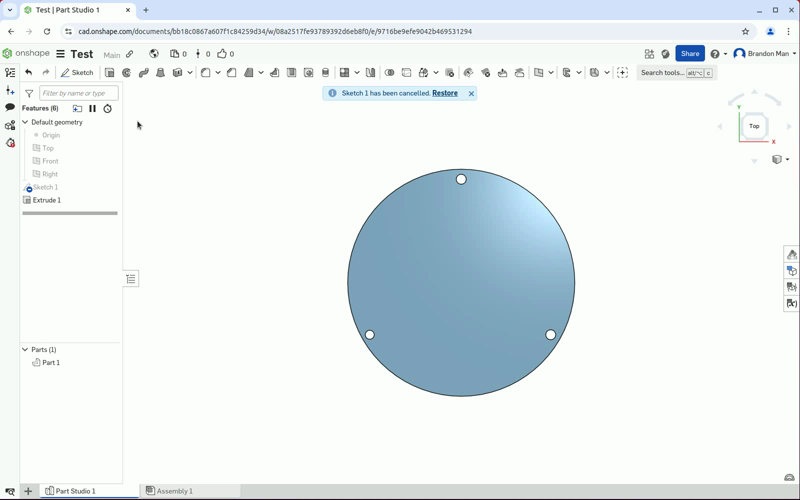
key(shift+h)
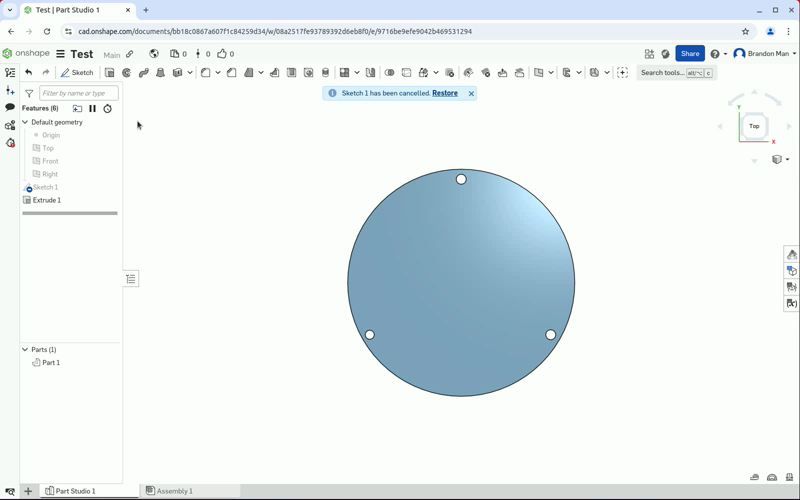
key(shift+h)
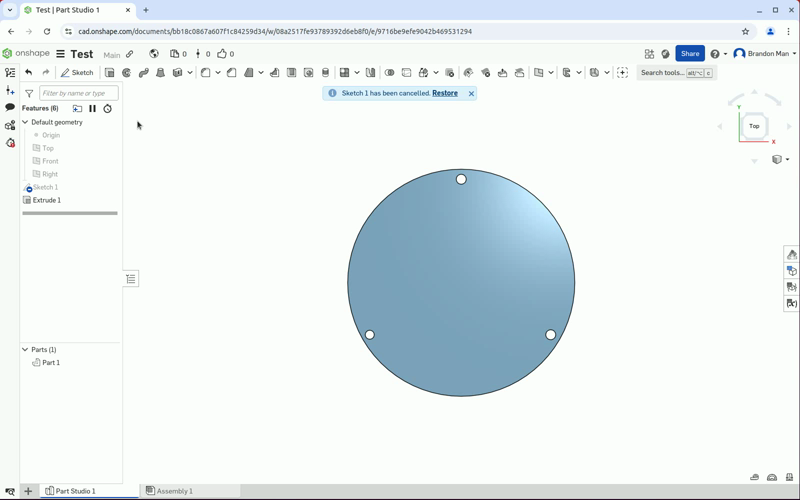
mouse_move(73, 189)
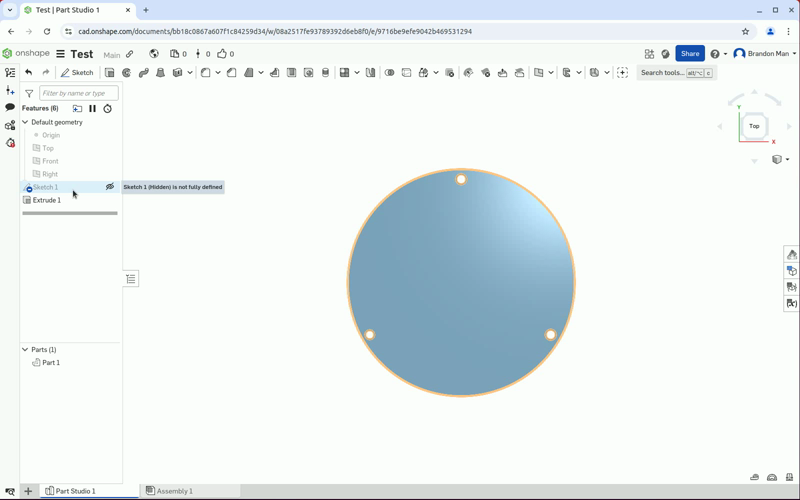
click(73, 189)
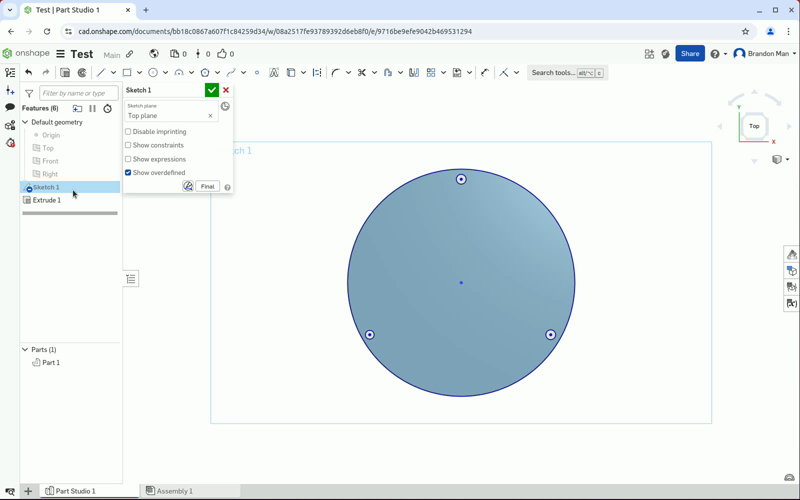
mouse_move(229, 92)
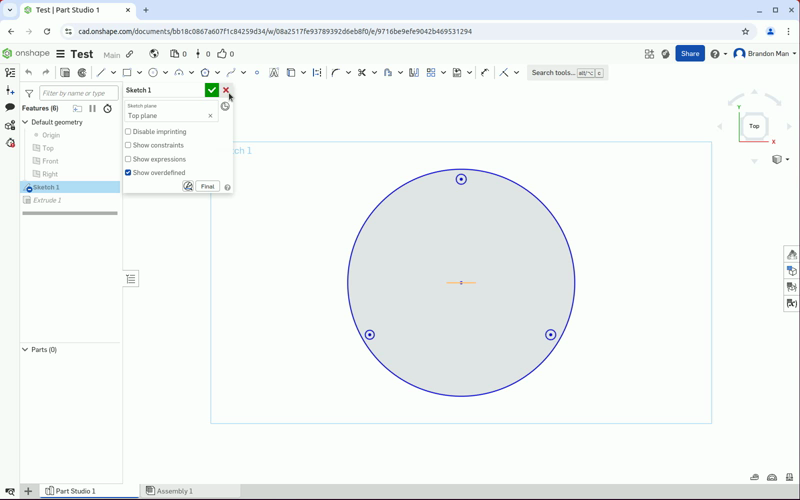
click(229, 92)
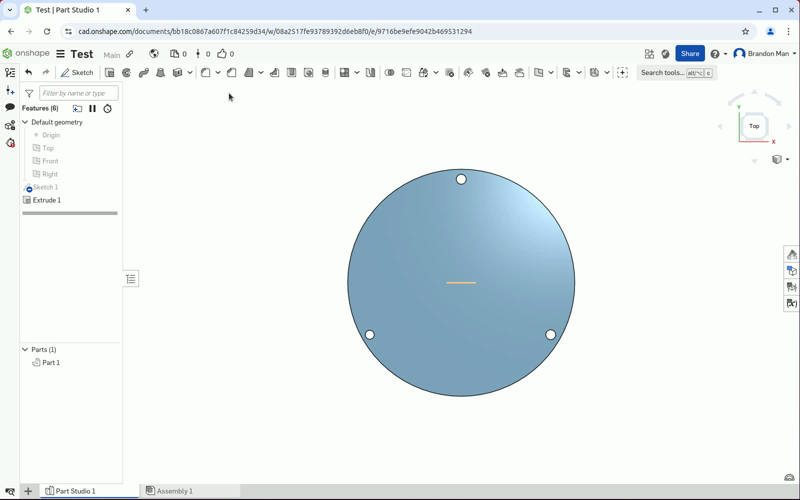
mouse_move(541, 75)
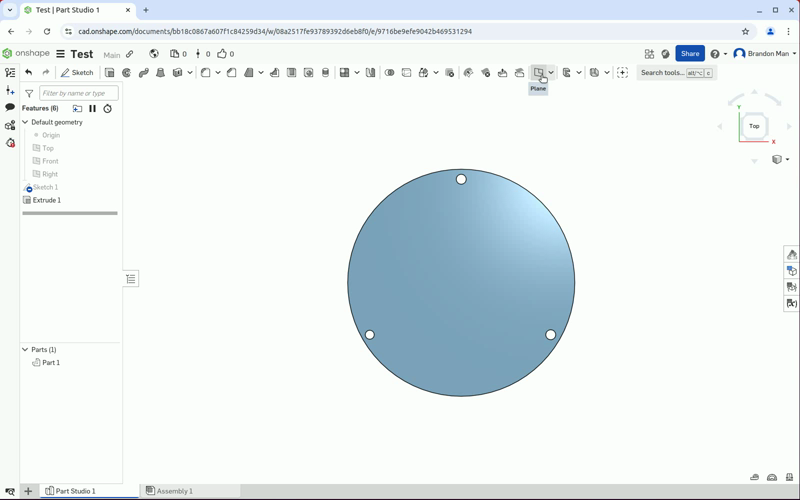
click(541, 75)
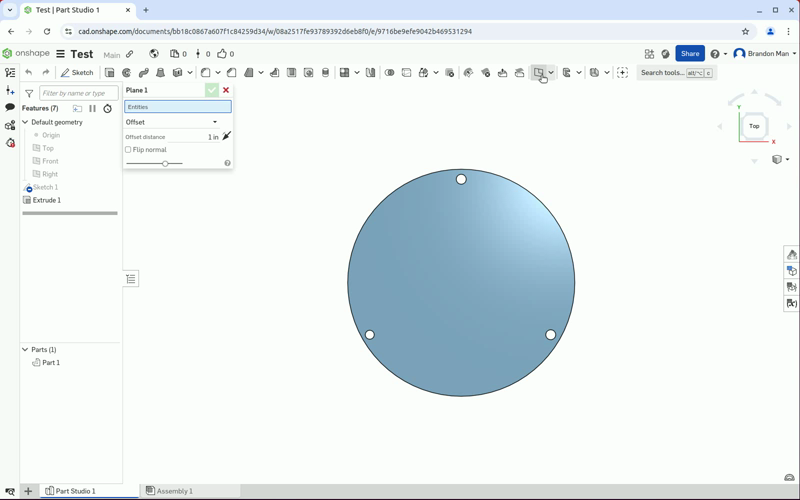
mouse_move(73, 150)
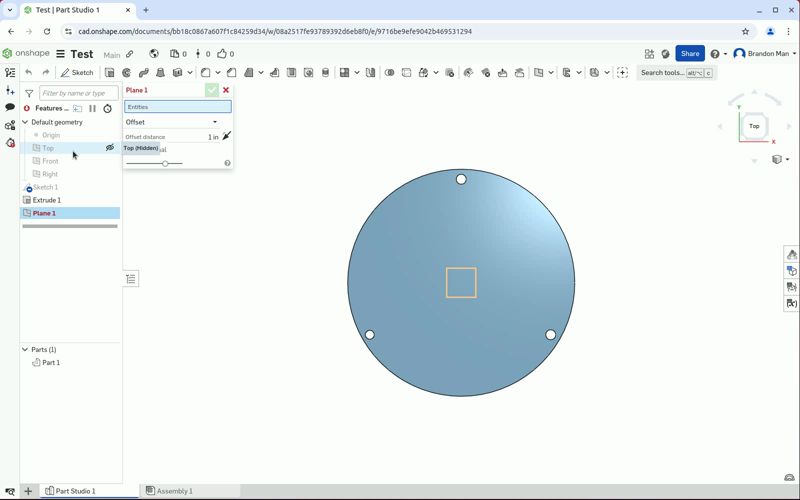
click(73, 150)
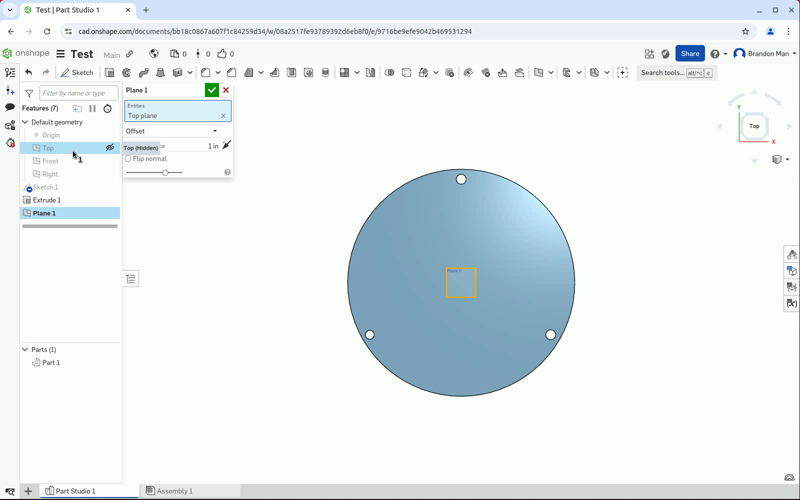
key(tab, 2)
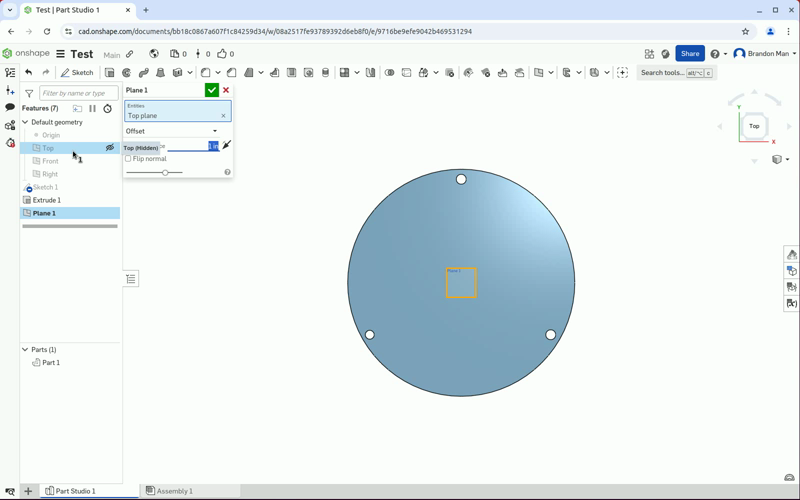
text(0.493)
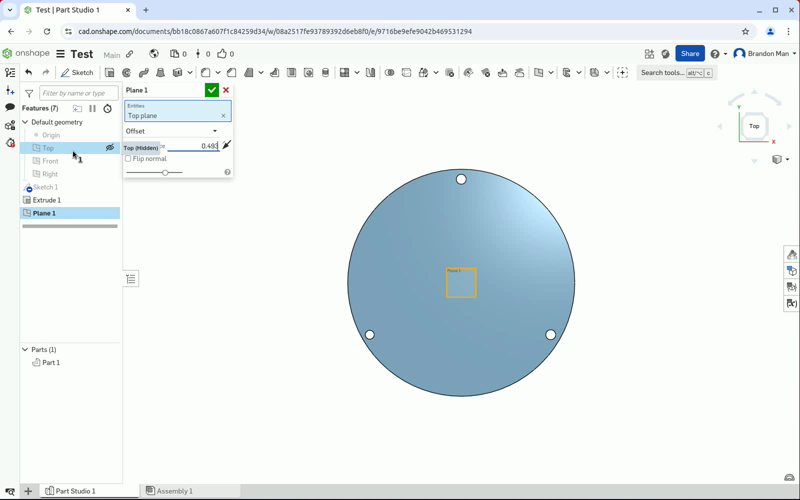
key(enter, 2)
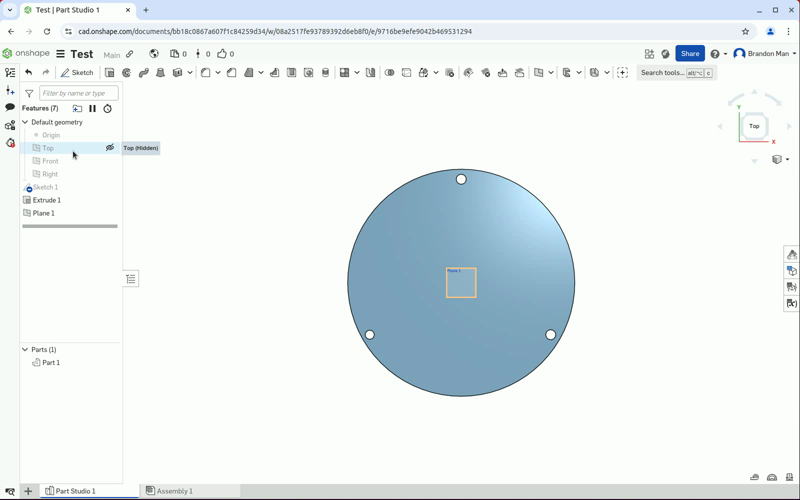
key(shift+s)
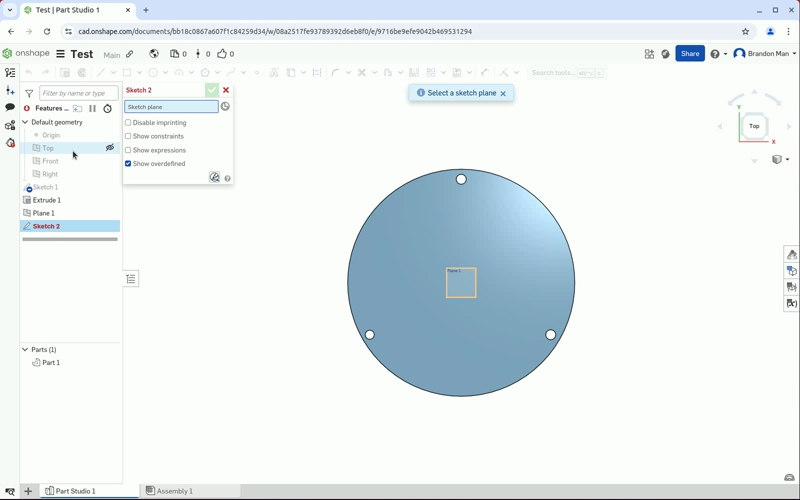
mouse_move(73, 215)
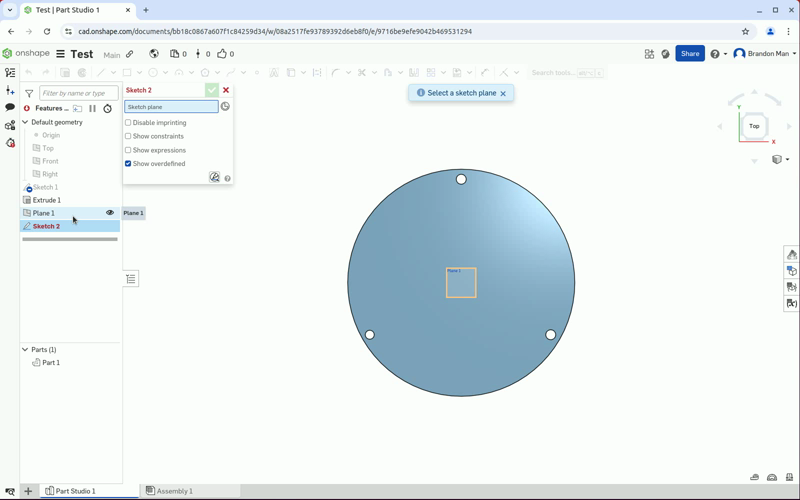
click(73, 215)
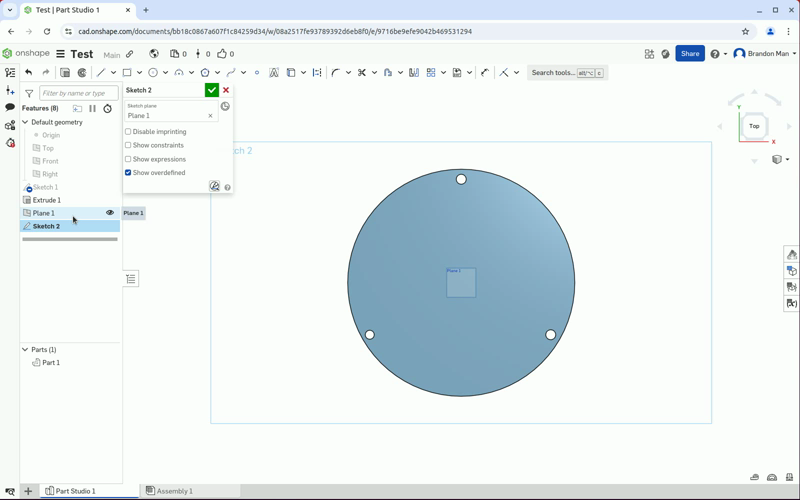
mouse_move(73, 352)
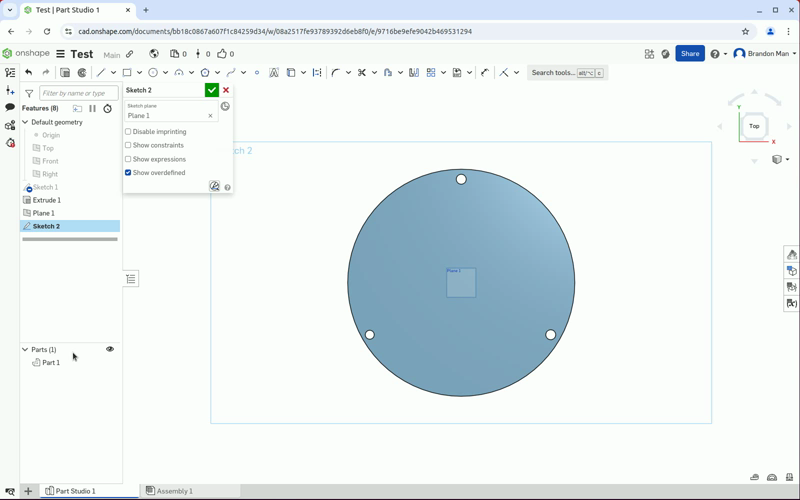
key(y)
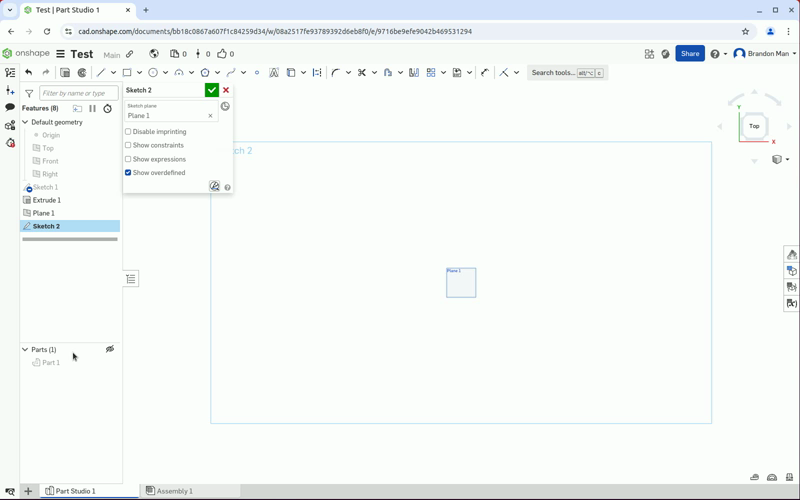
key(c)
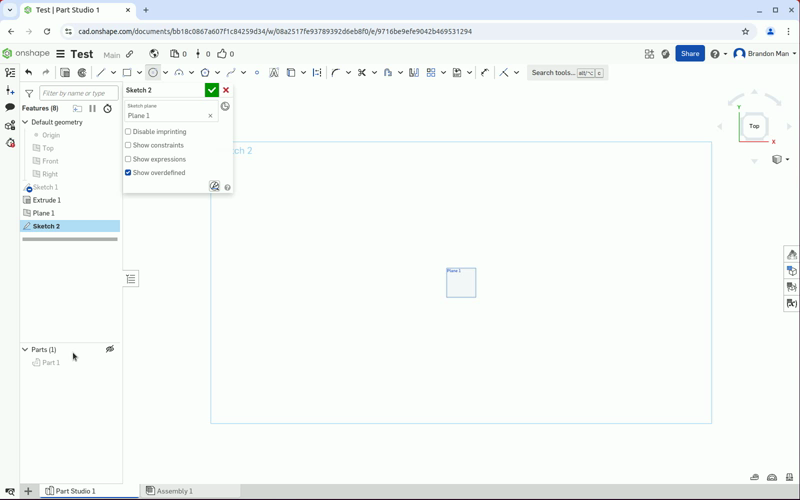
key_down(shift)
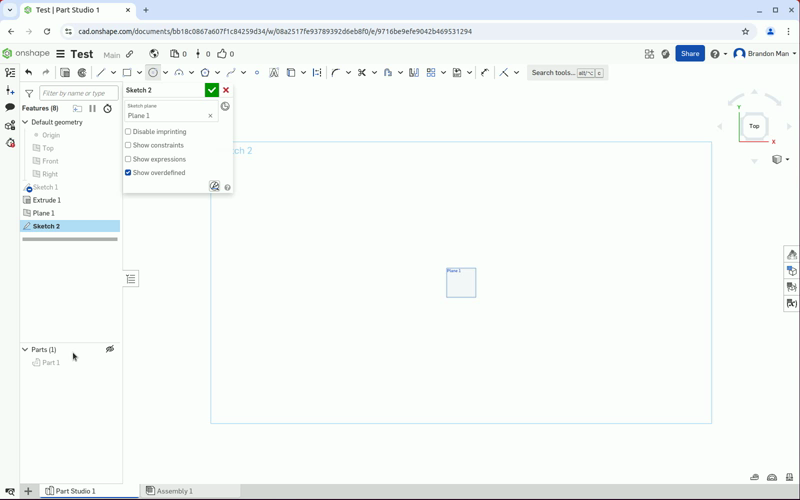
mouse_move(461, 282)
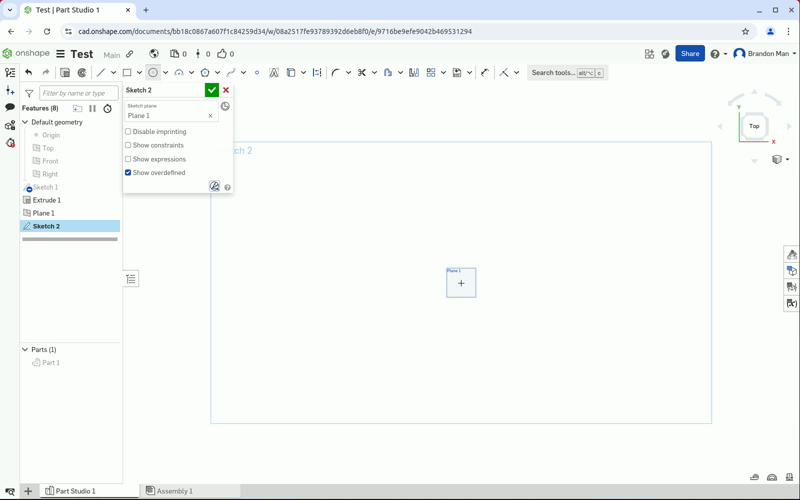
click(461, 282)
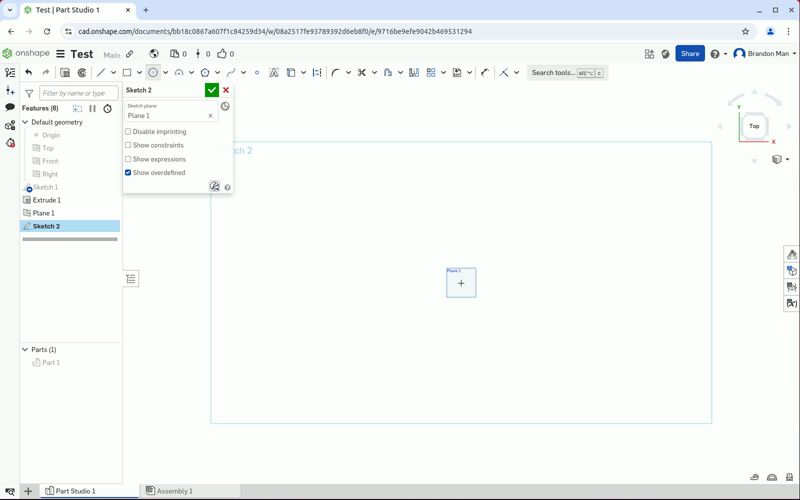
key_up(shift)
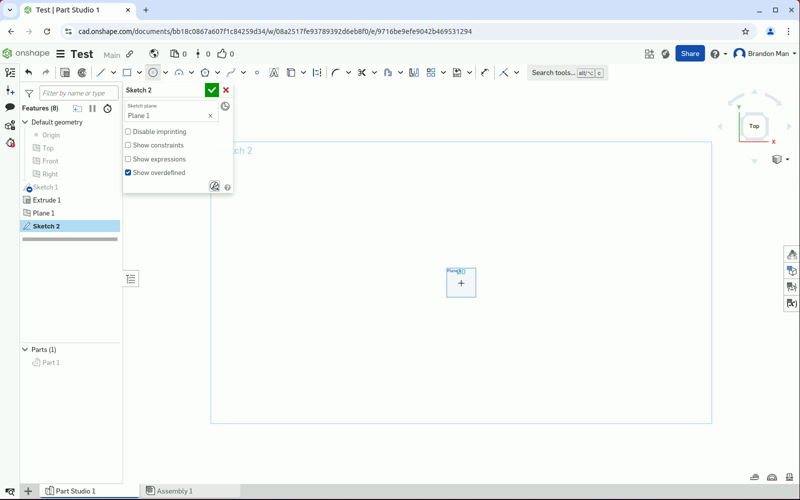
mouse_move(546, 282)
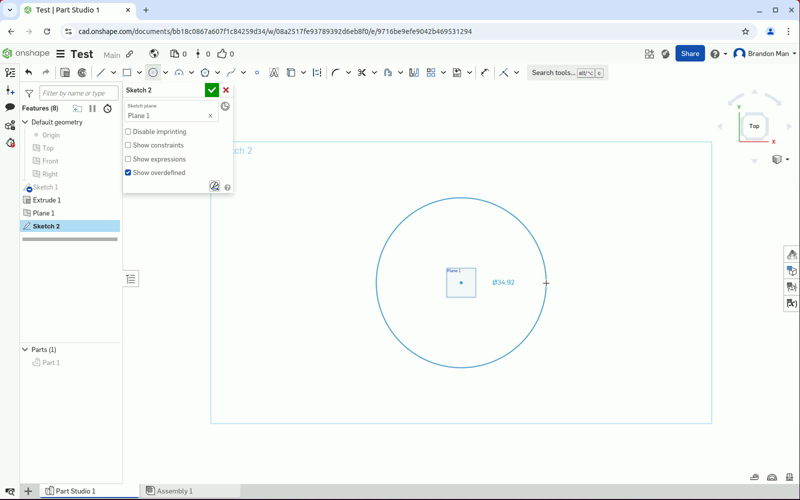
click(546, 282)
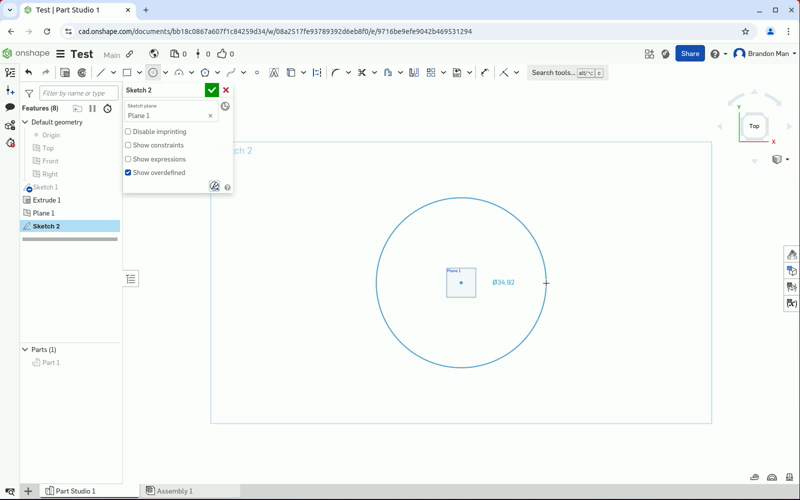
key(esc)
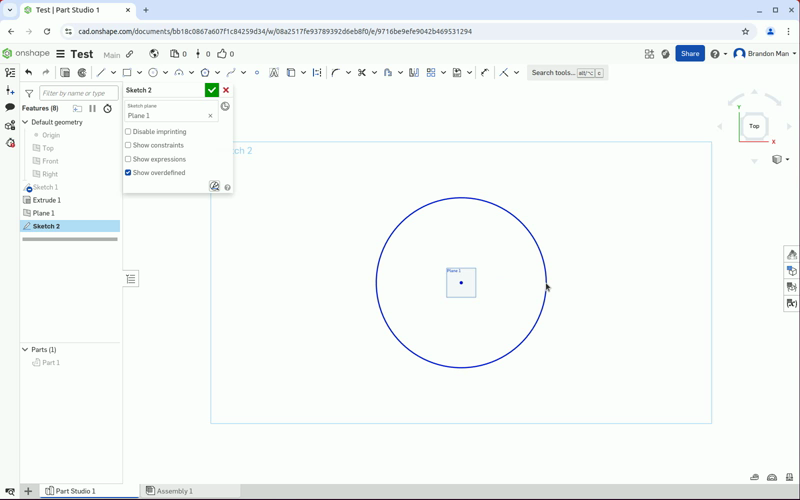
mouse_move(464, 252)
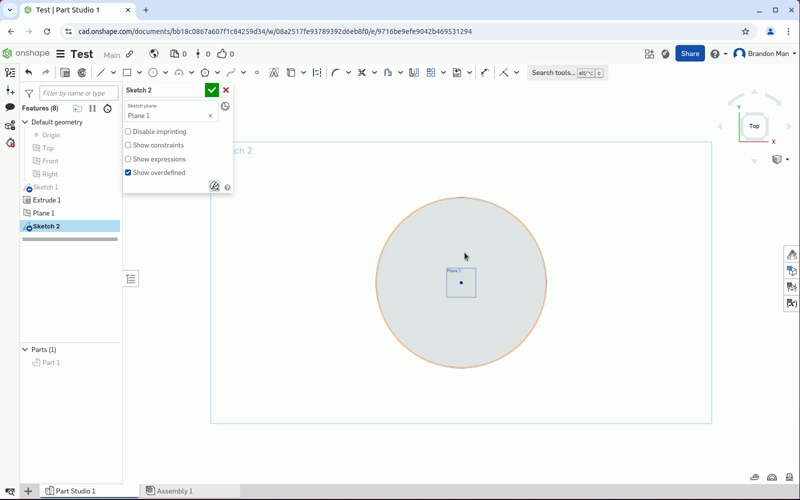
click(464, 252)
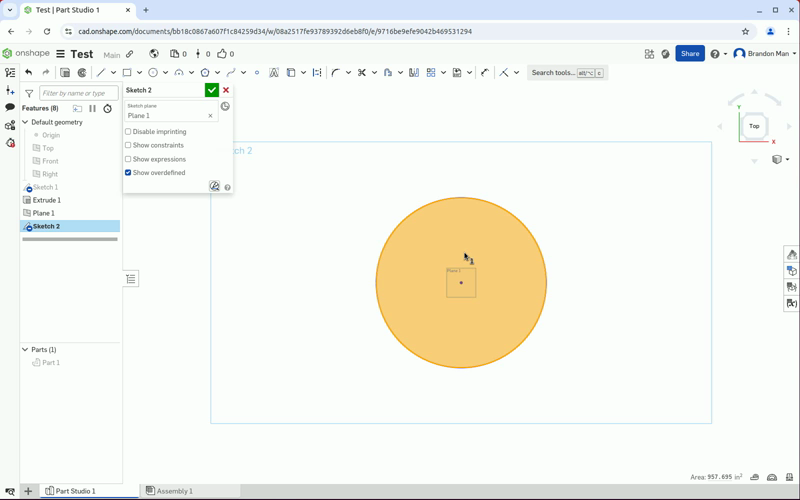
mouse_move(73, 352)
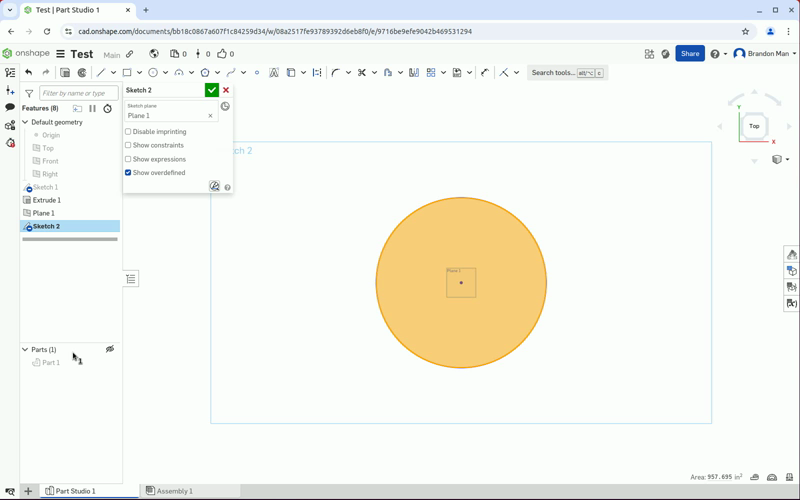
key(shift+y)
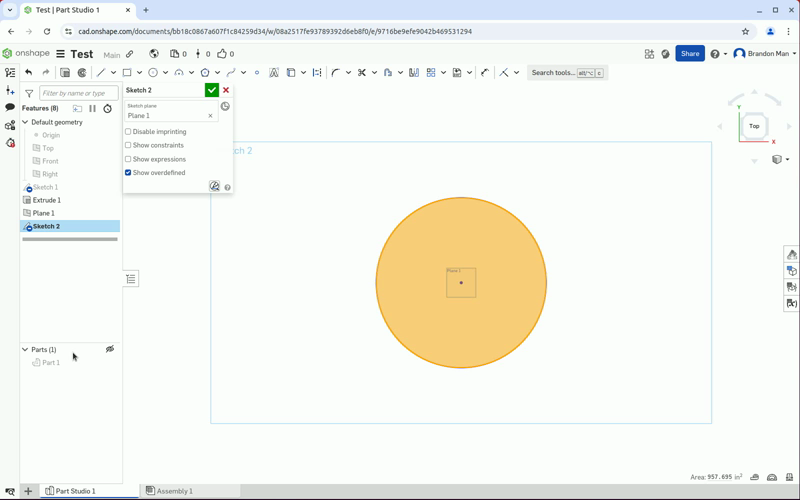
key(shift+e)
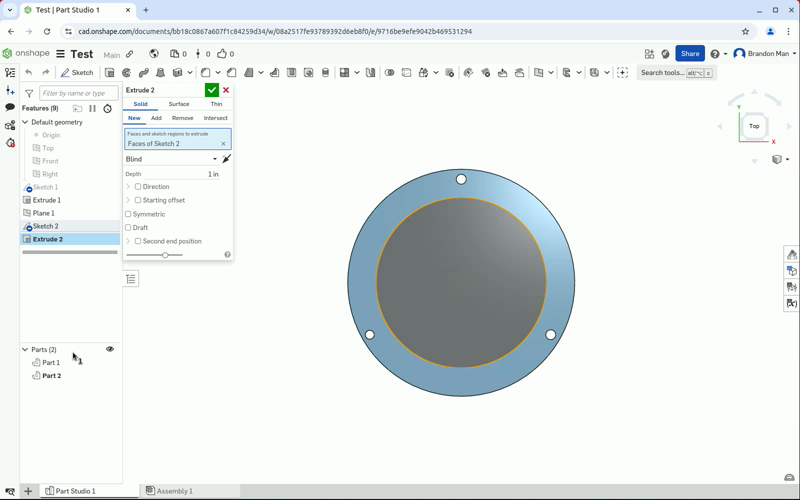
mouse_move(143, 106)
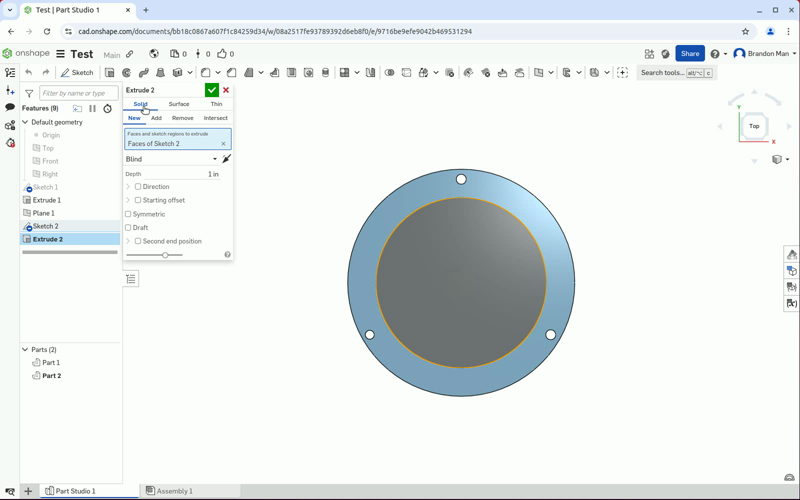
click(143, 106)
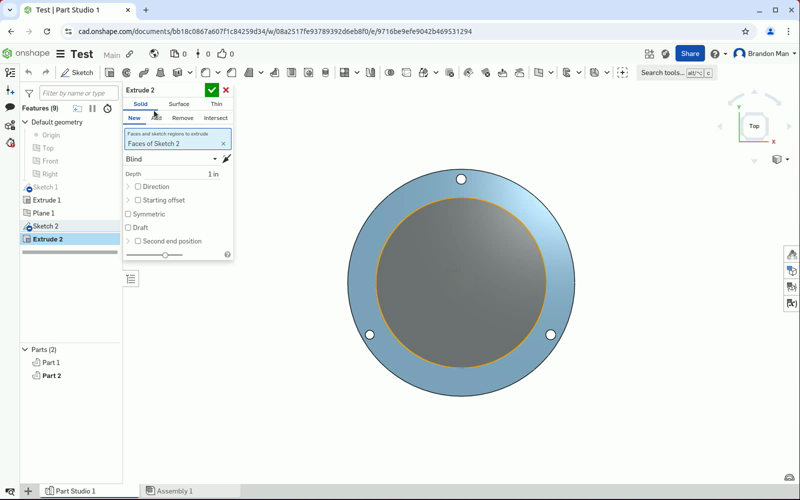
mouse_move(186, 120)
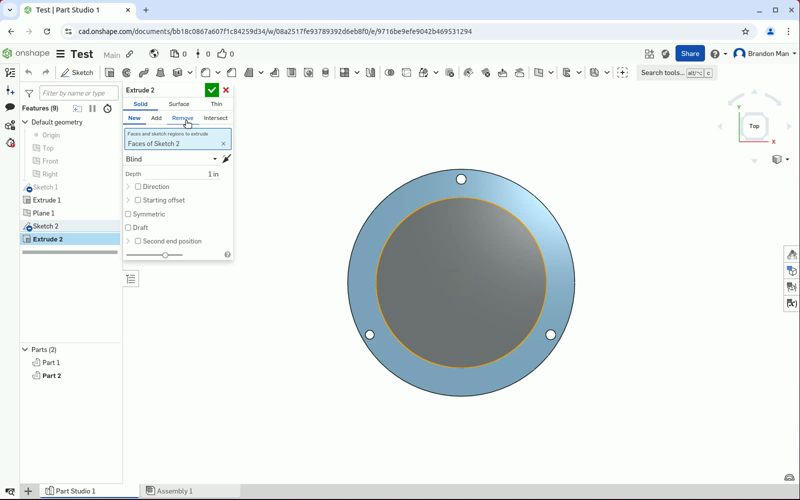
click(186, 120)
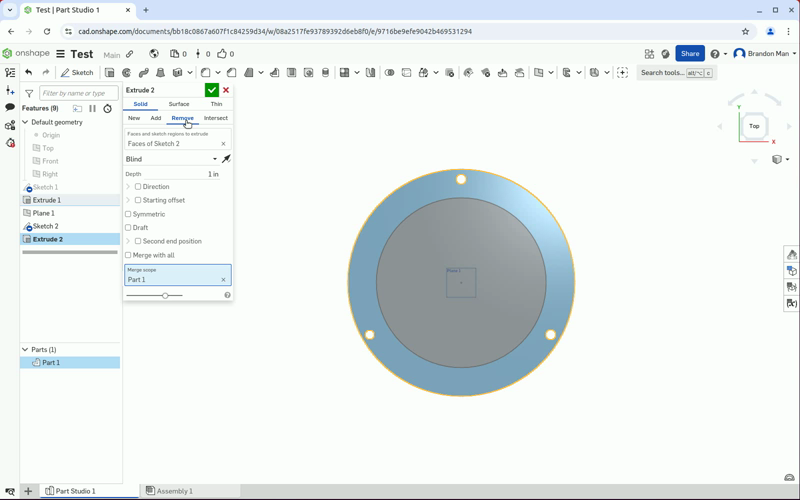
key(tab, 4)
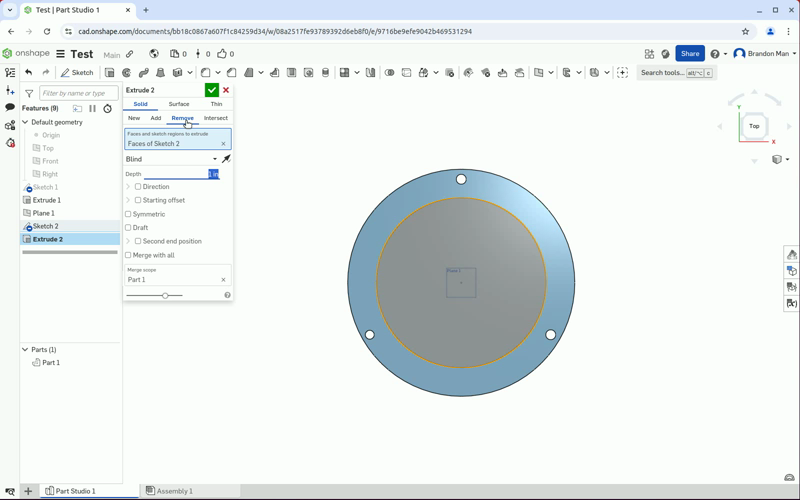
text(6.499)
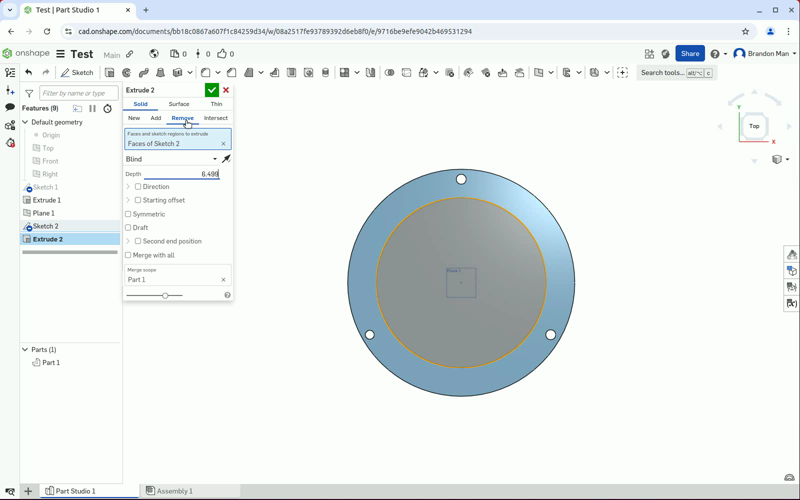
key(tab, 6)
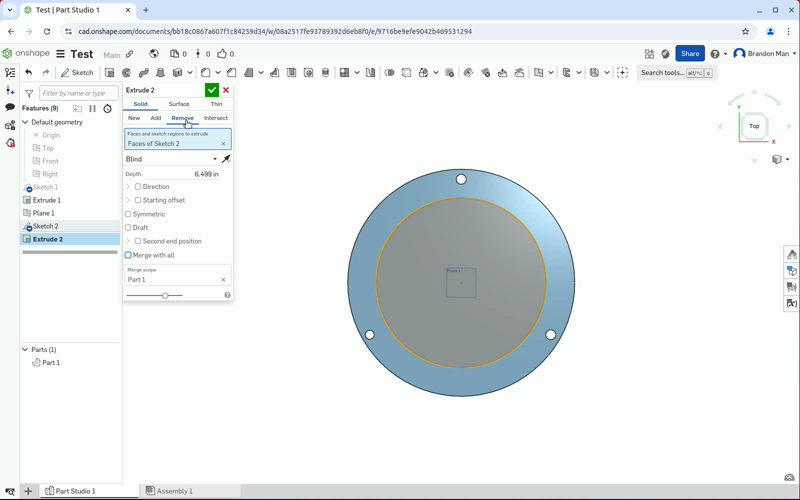
key(space)
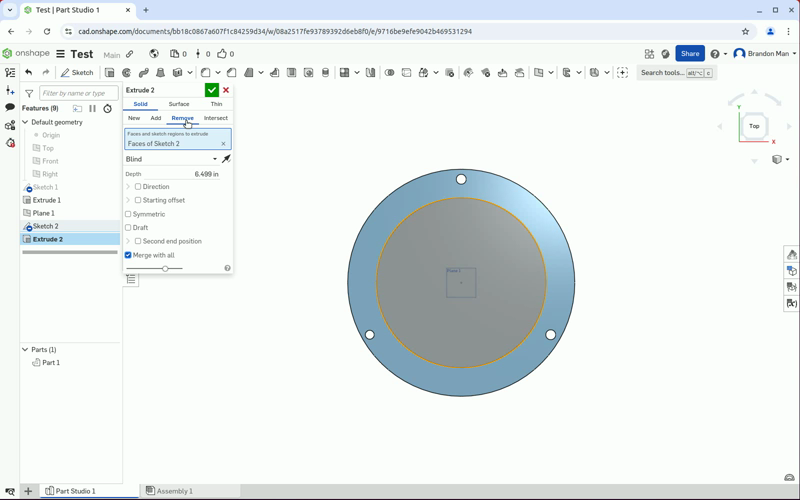
key(enter)
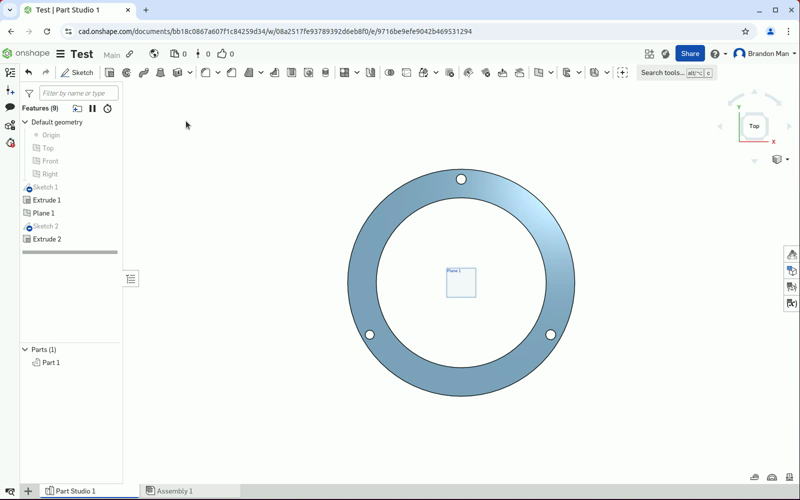
key(shift+h)
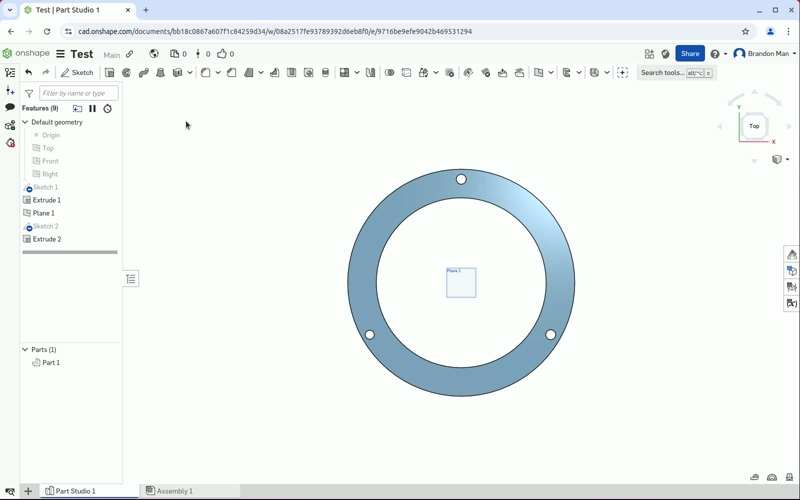
key(shift+h)
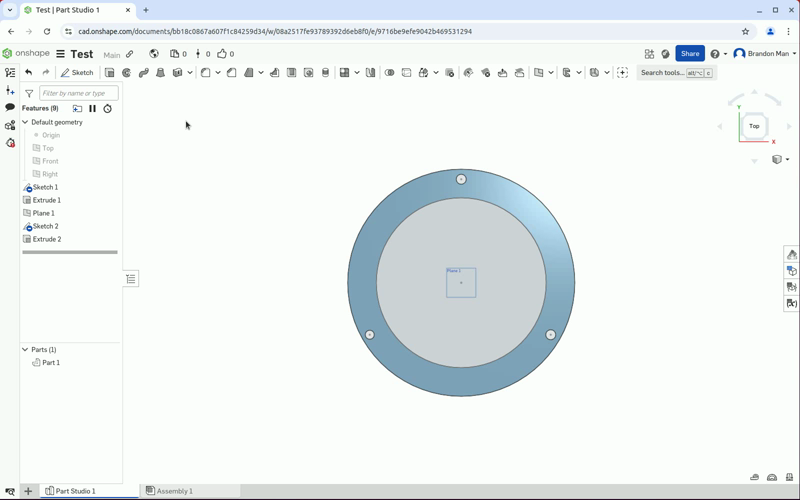
key(shift+7)
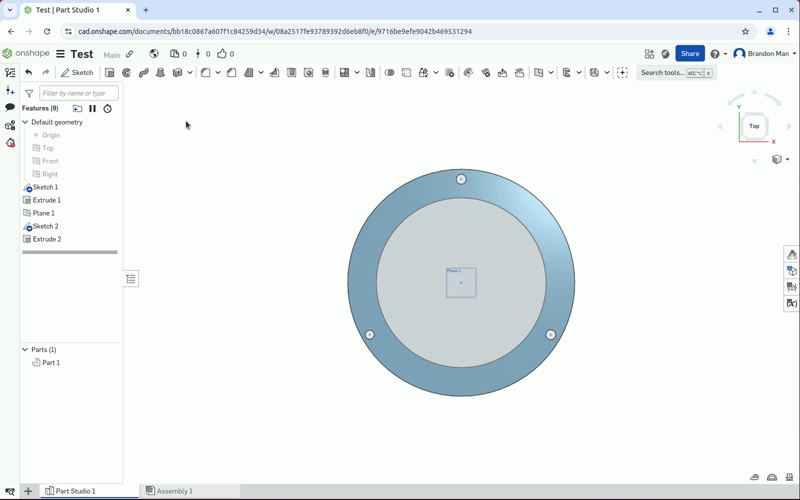
key(up, 3)
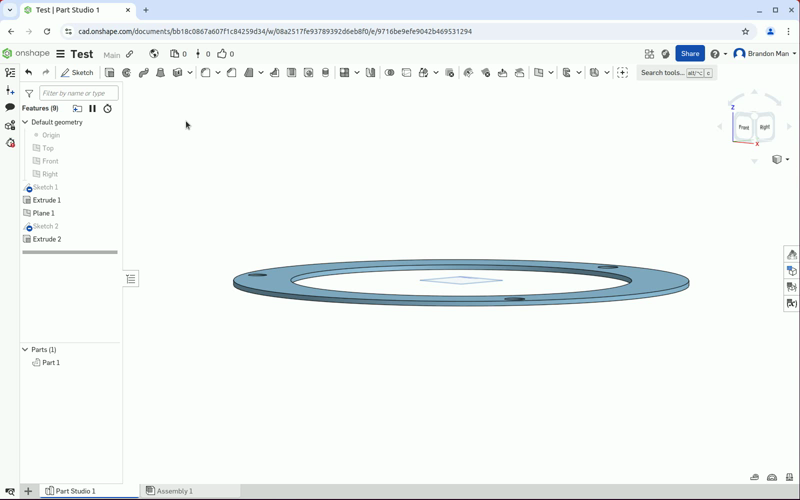
key(left, 3)
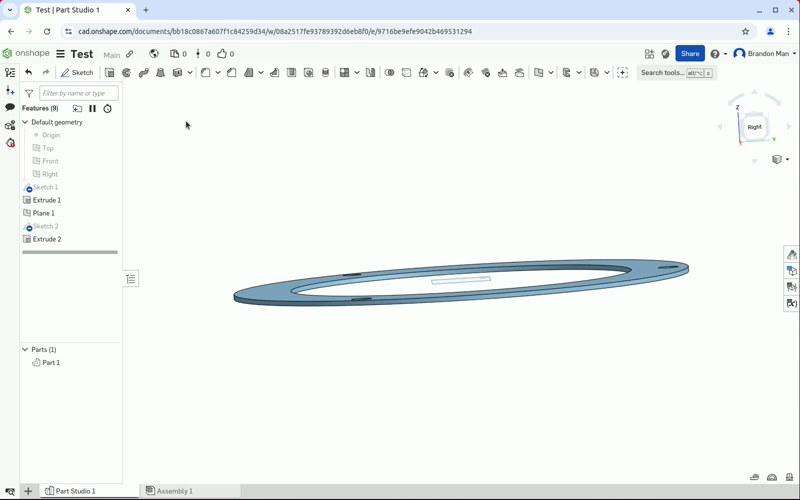
key(right, 3)
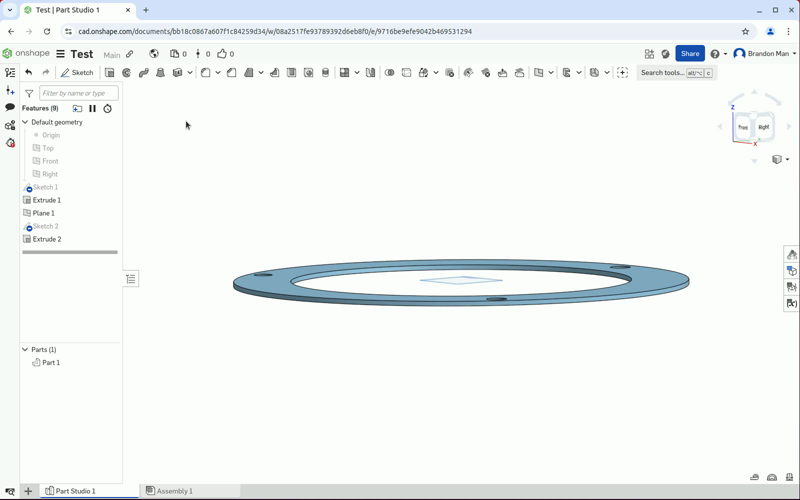
key(down, 3)
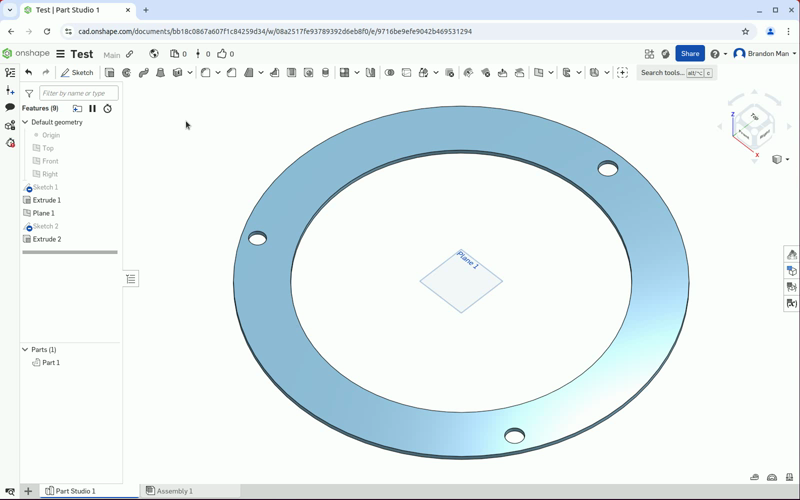
mouse_move(73, 189)
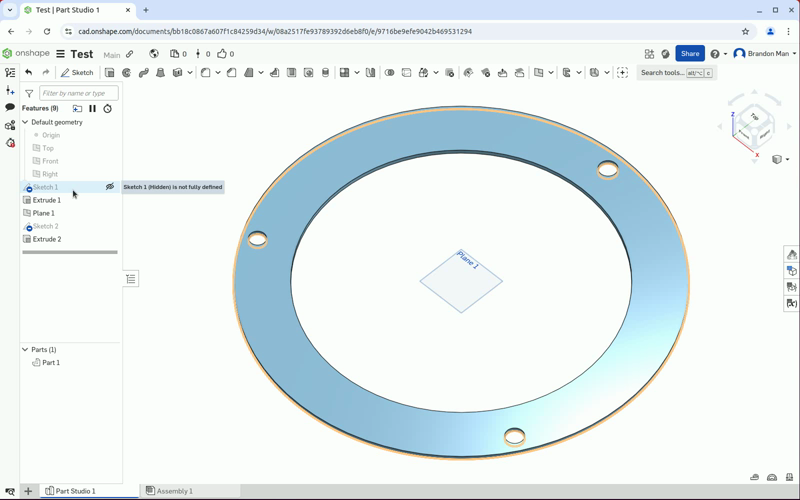
click(73, 189)